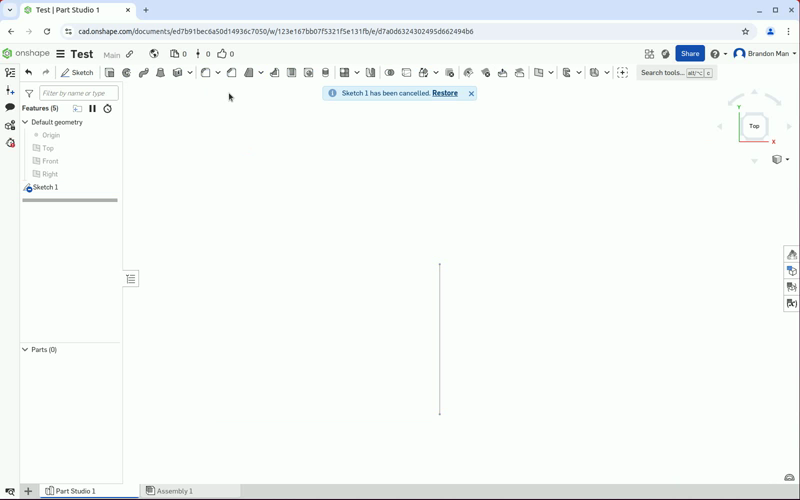
key(shift+h)
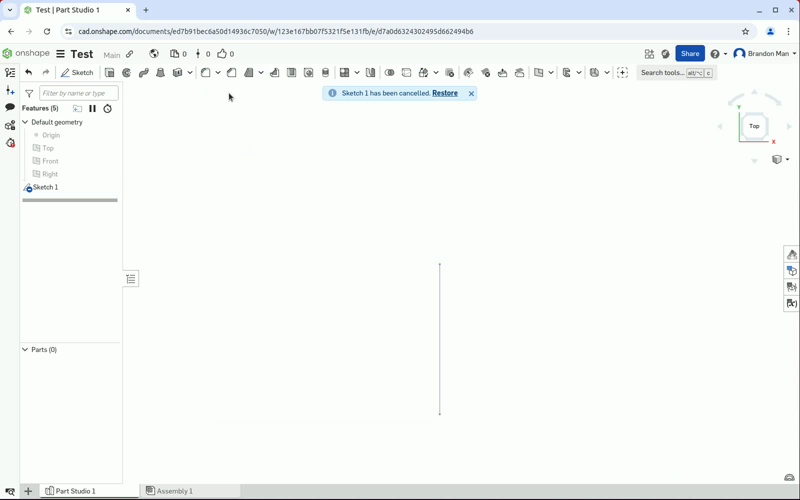
key(shift+s)
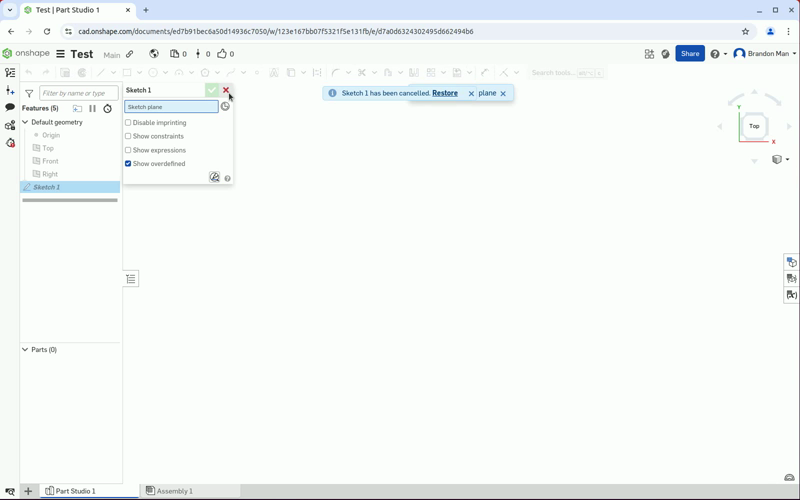
mouse_move(73, 150)
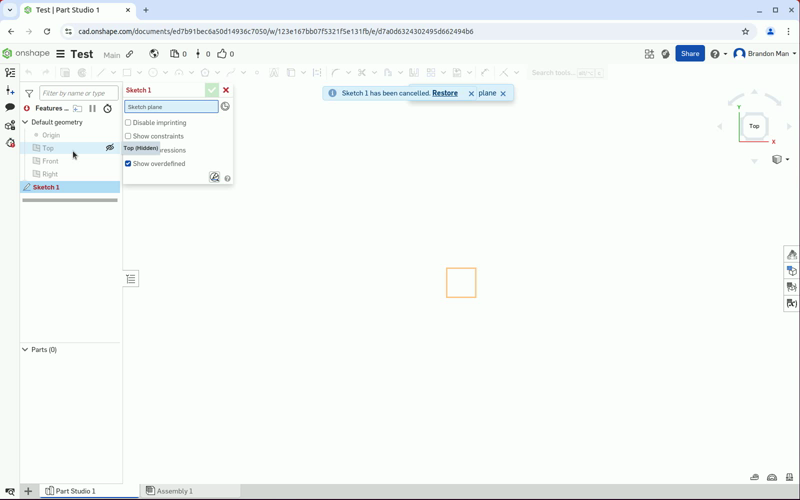
click(73, 150)
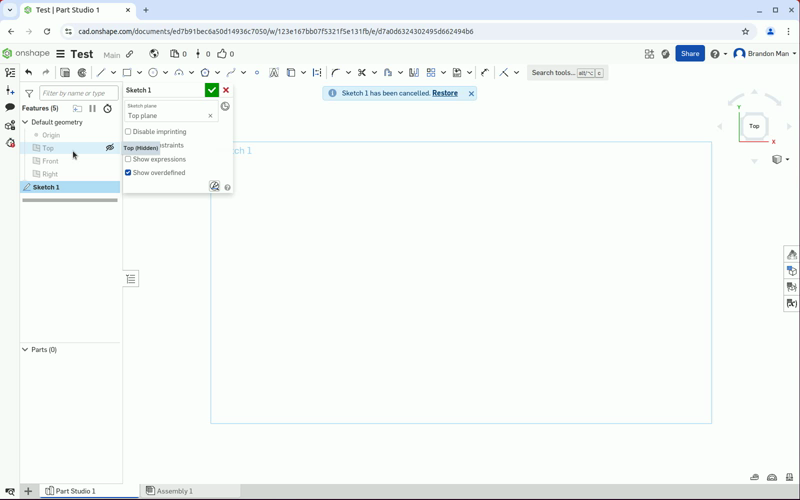
mouse_move(73, 352)
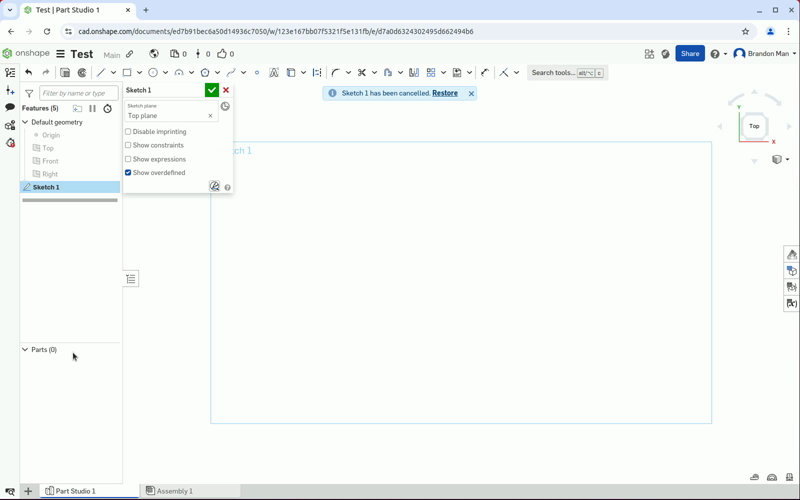
key(y)
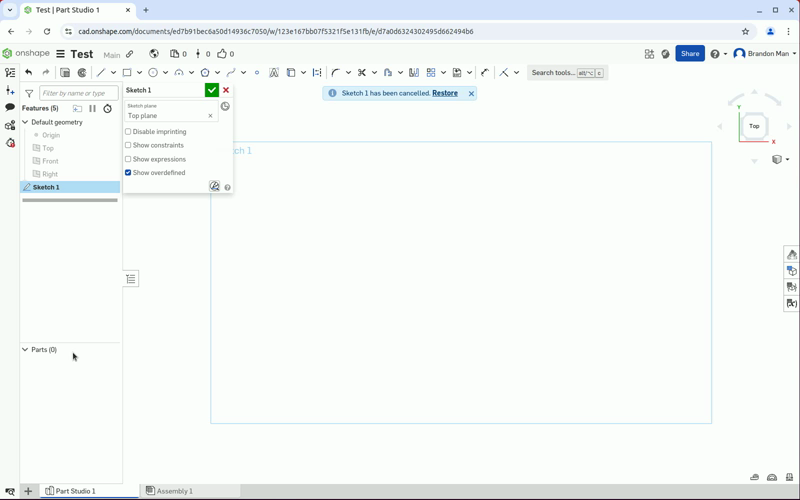
key(l)
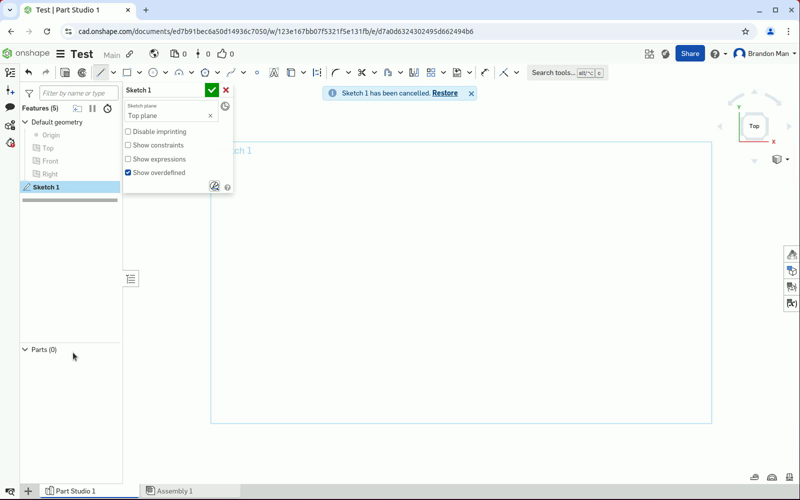
key_down(shift)
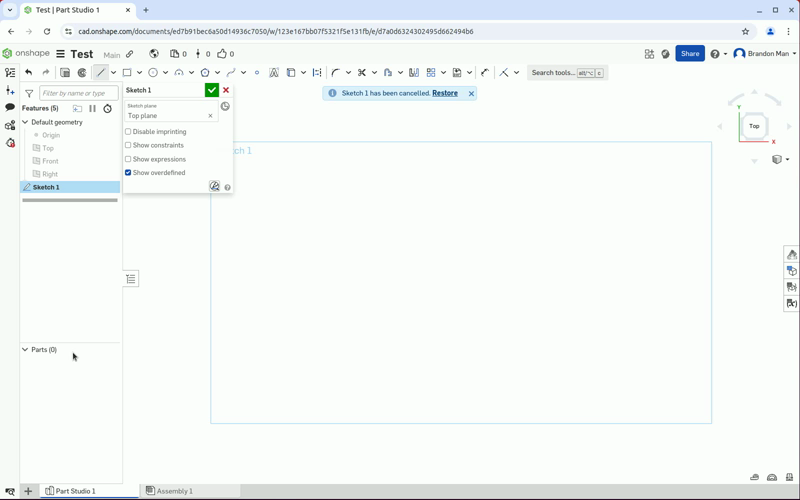
mouse_move(348, 314)
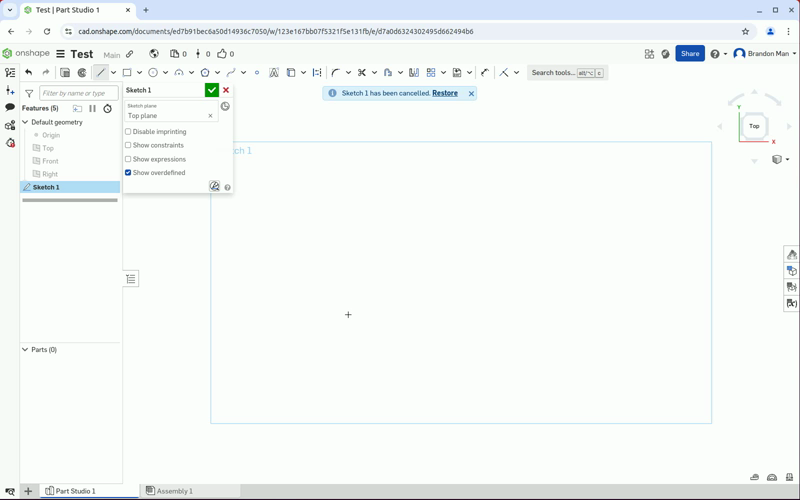
click(348, 314)
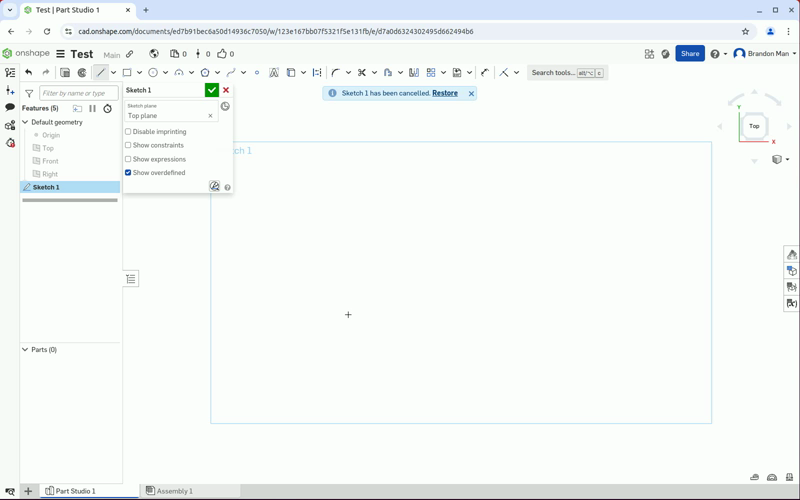
key_up(shift)
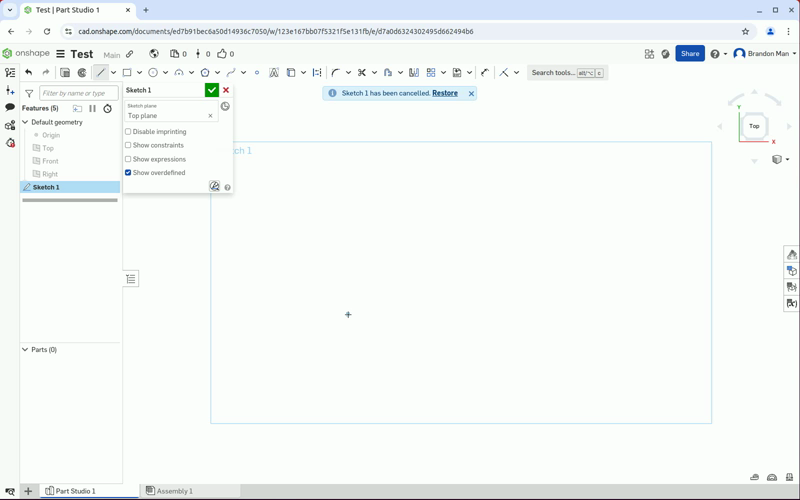
key_down(shift)
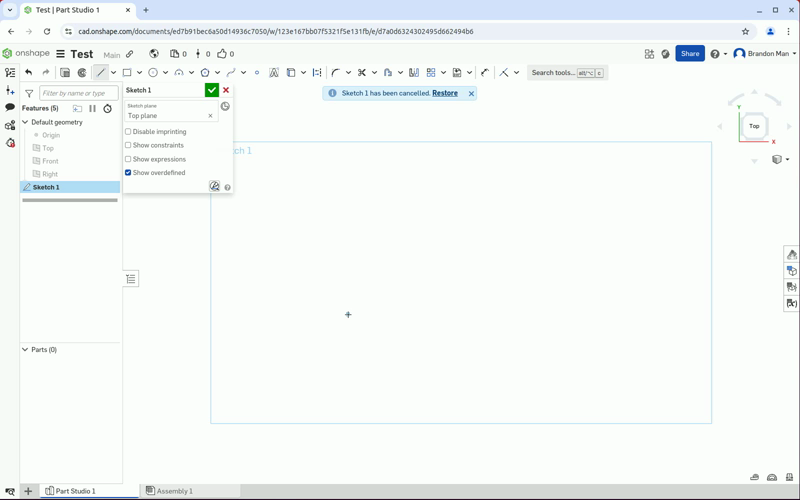
mouse_move(572, 314)
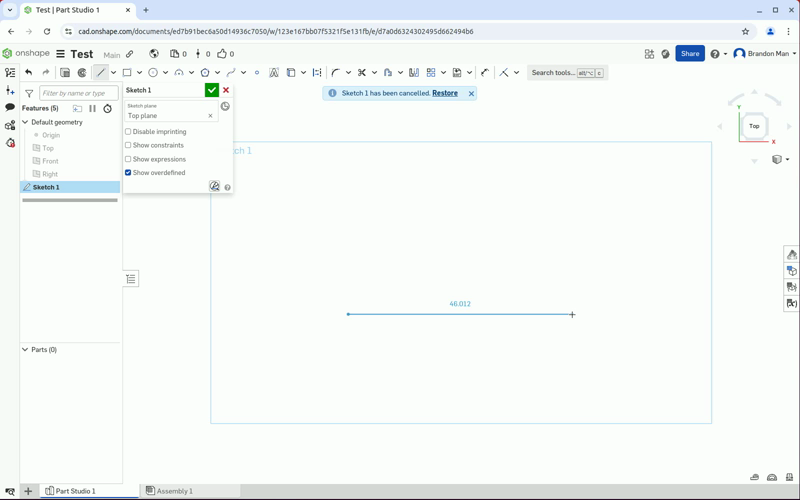
click(572, 314)
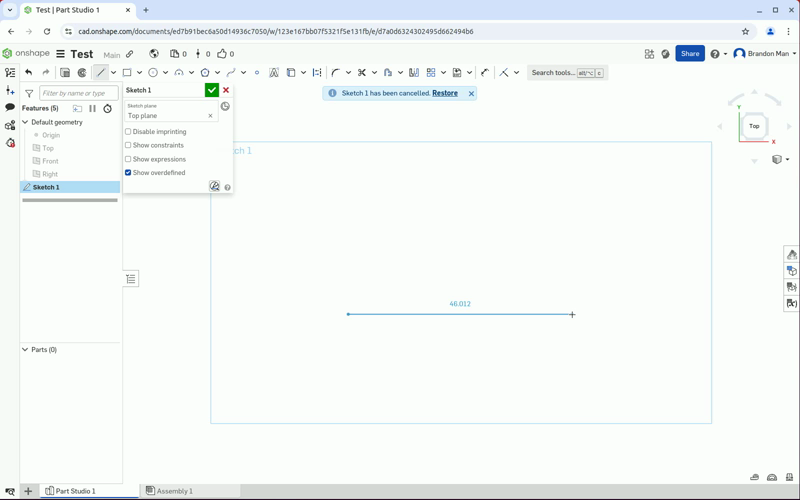
key_up(shift)
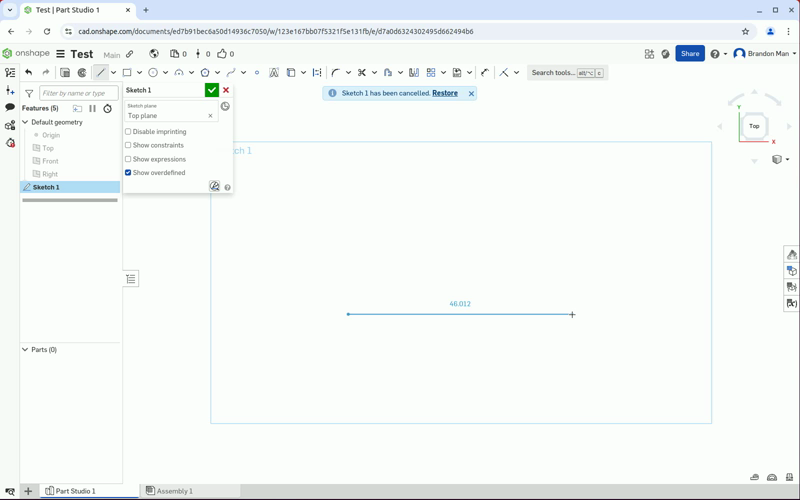
key_down(shift)
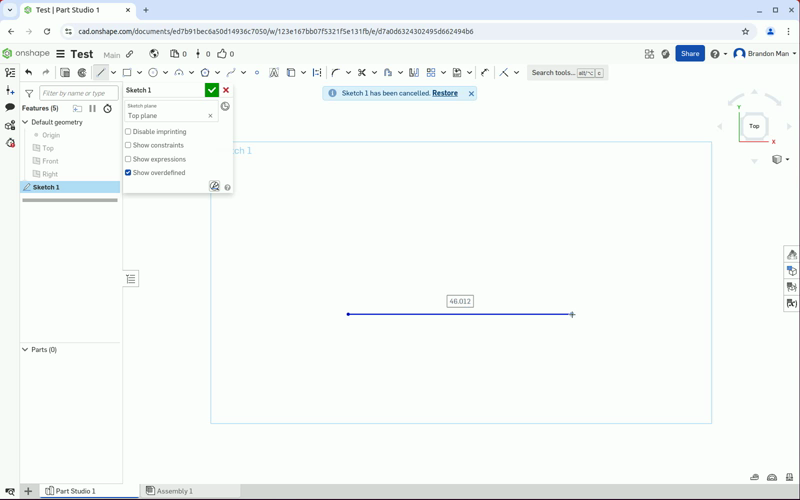
mouse_move(572, 250)
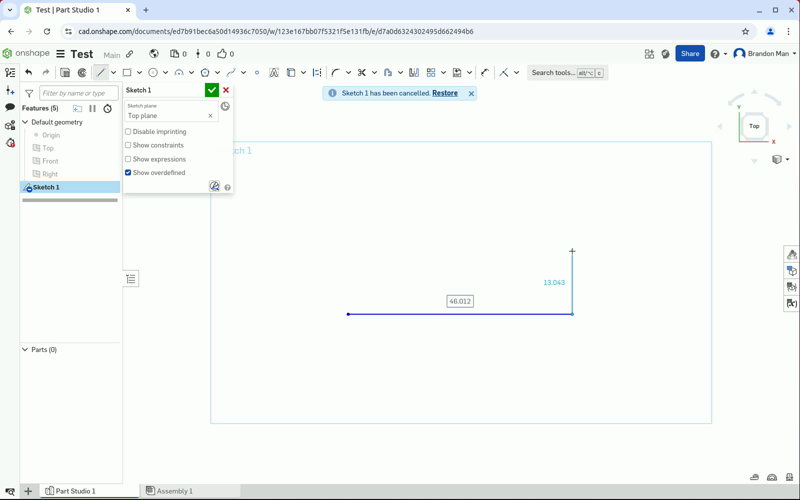
click(572, 250)
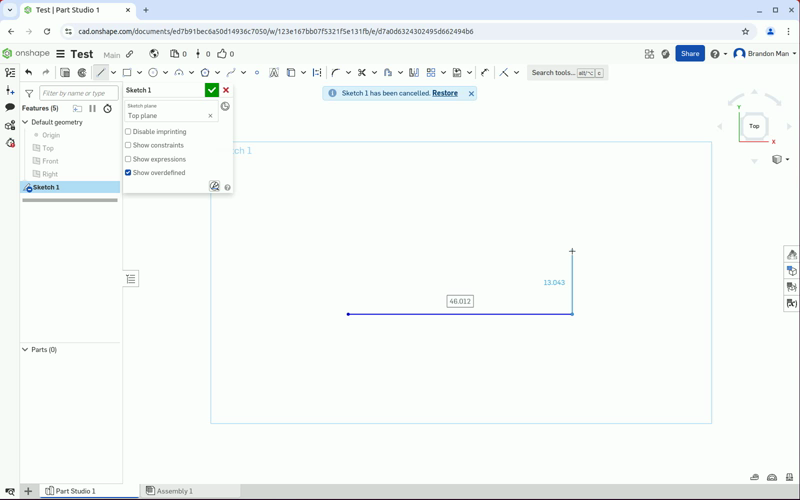
key_up(shift)
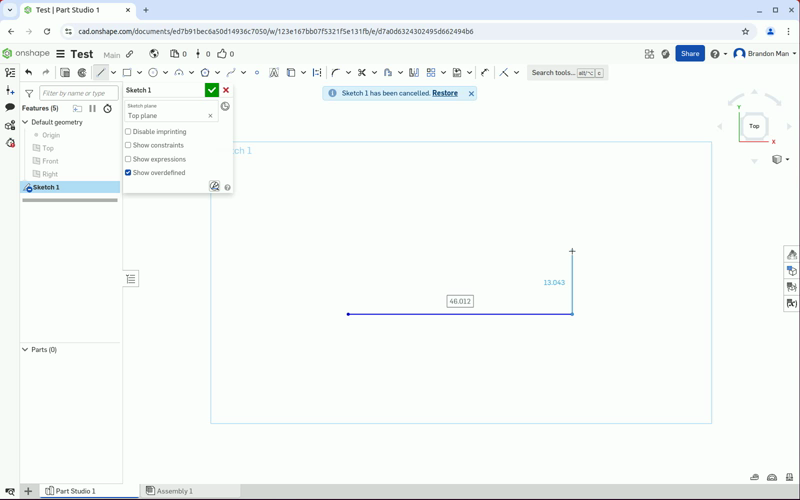
key_down(shift)
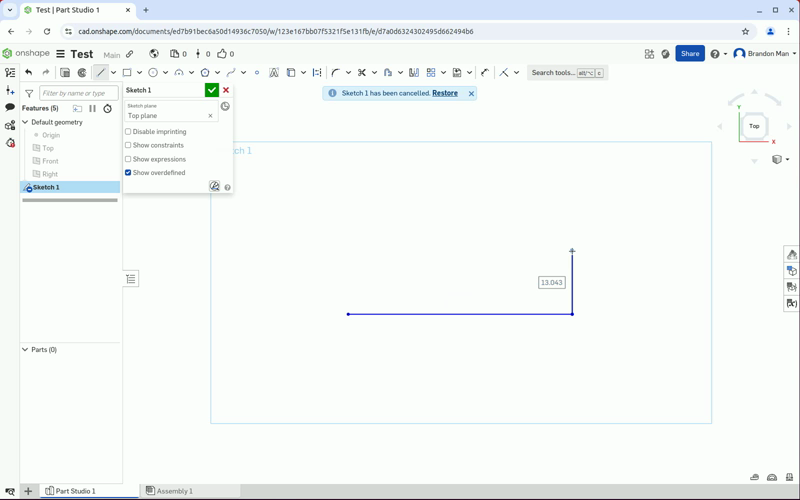
mouse_move(348, 250)
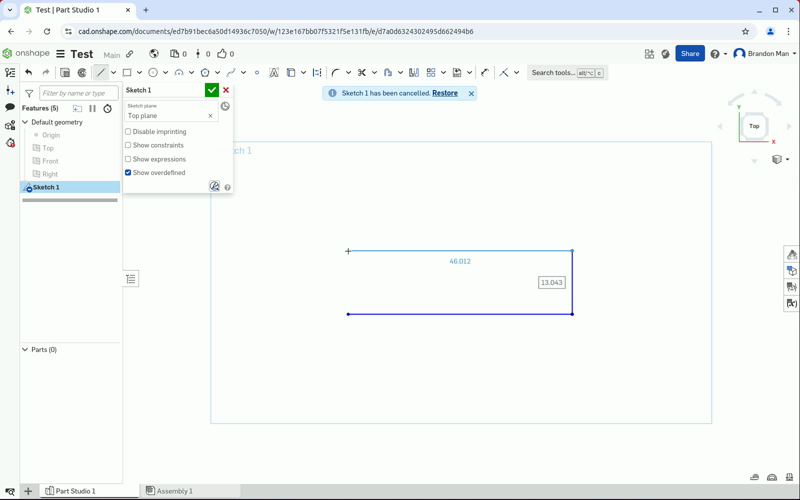
click(348, 250)
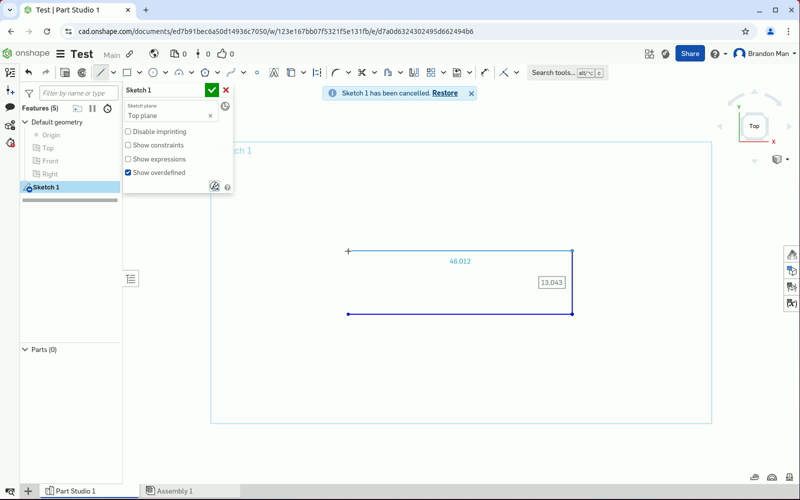
key_up(shift)
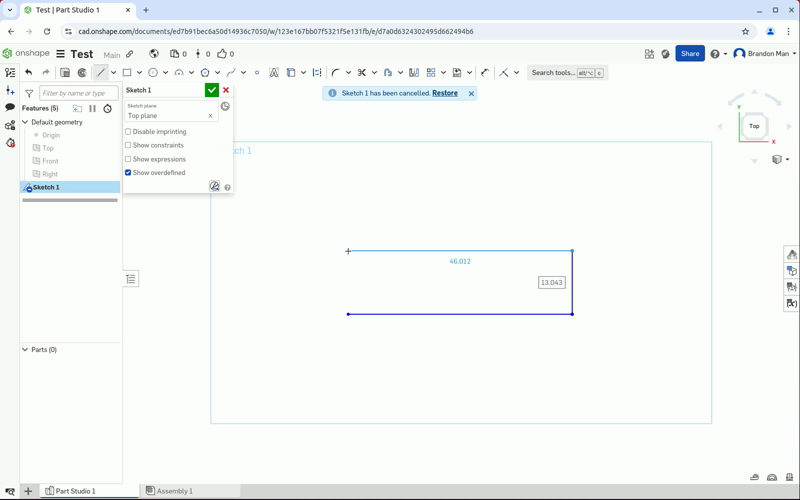
key_down(shift)
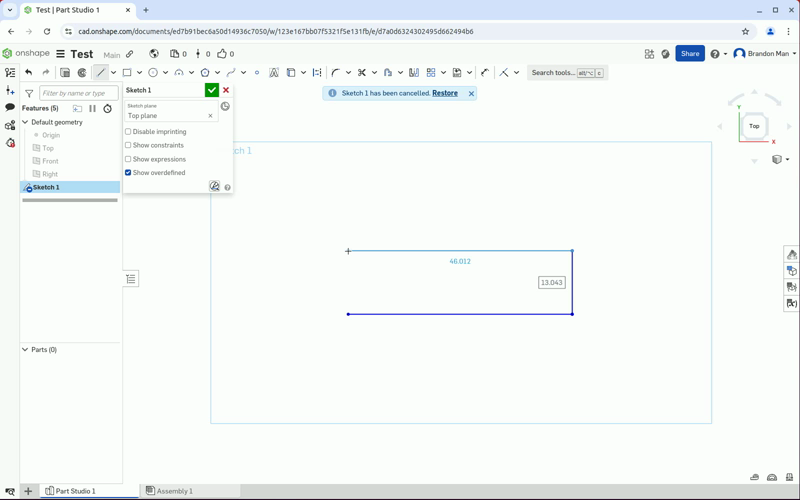
mouse_move(348, 314)
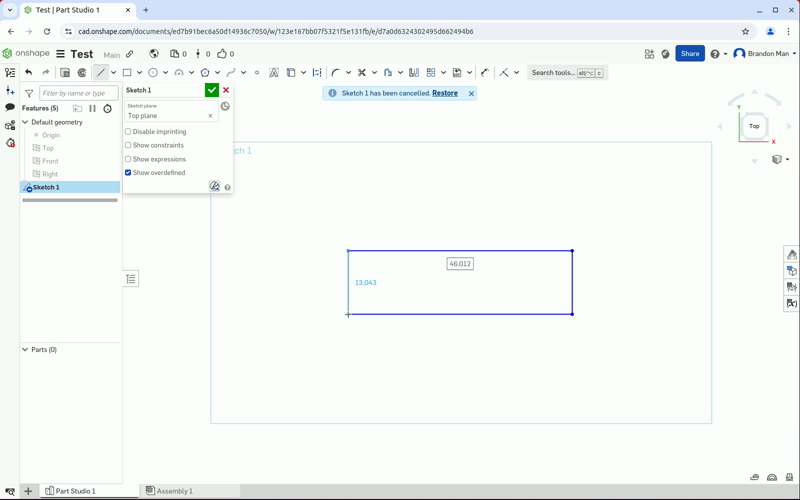
key_up(shift)
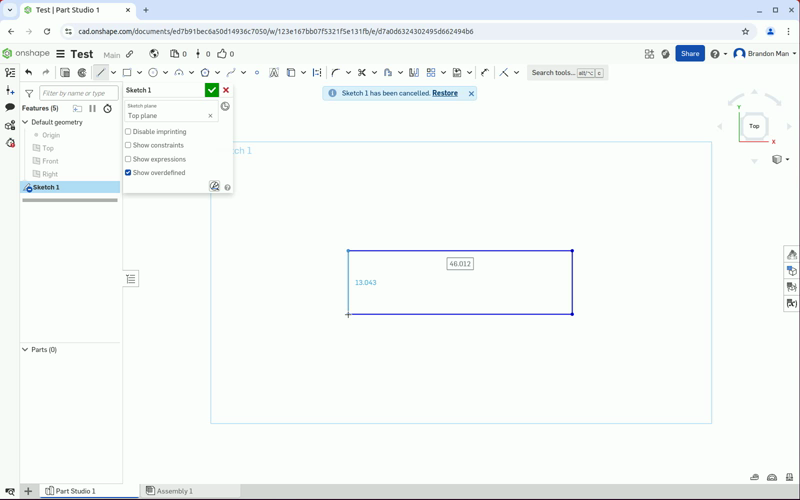
click(348, 314)
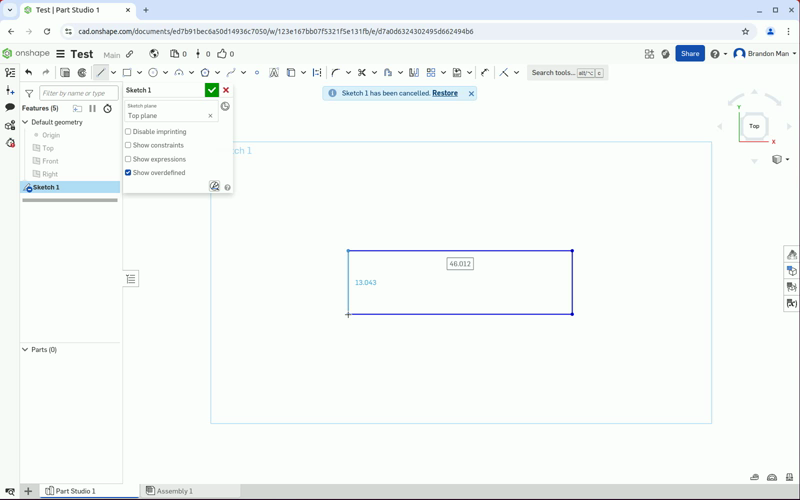
key(esc)
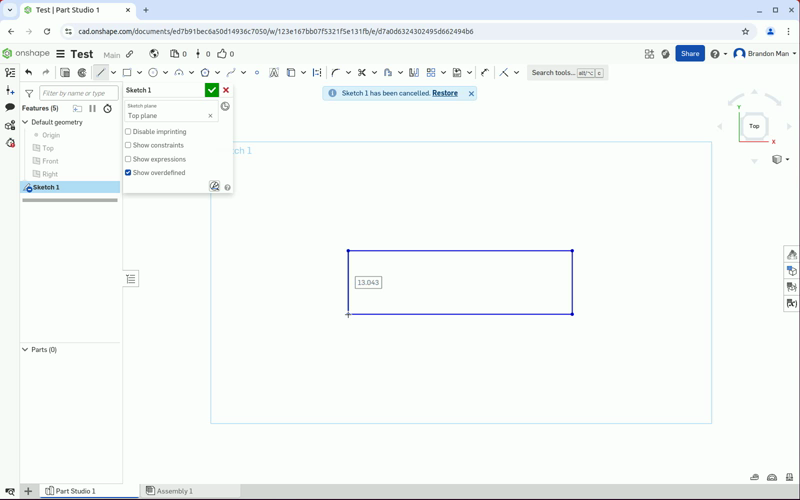
mouse_move(389, 302)
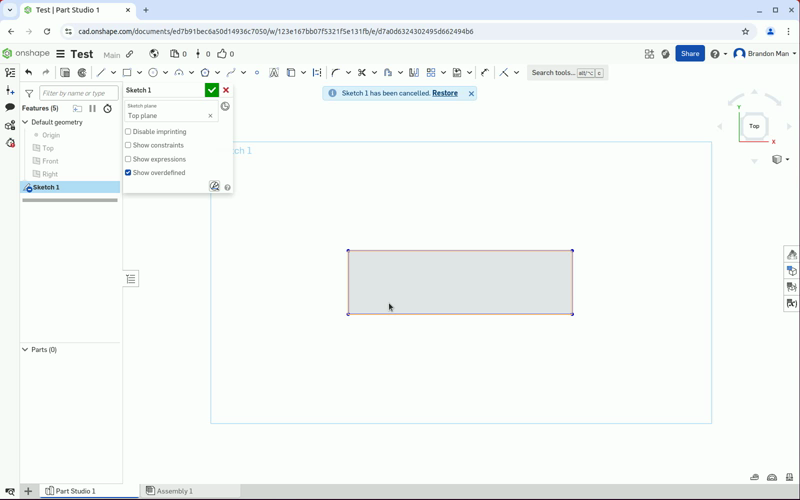
click(389, 302)
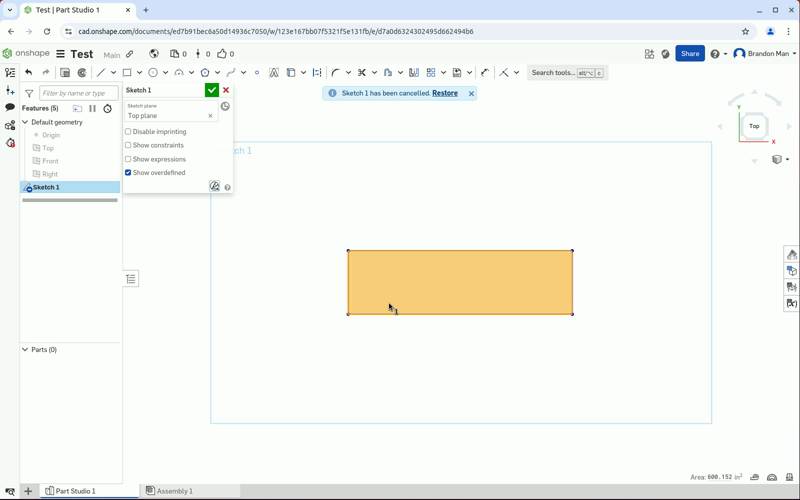
mouse_move(73, 352)
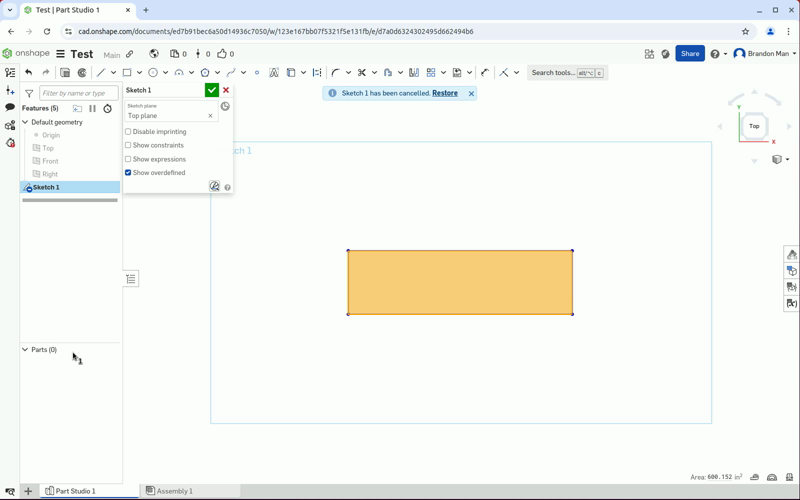
key(shift+y)
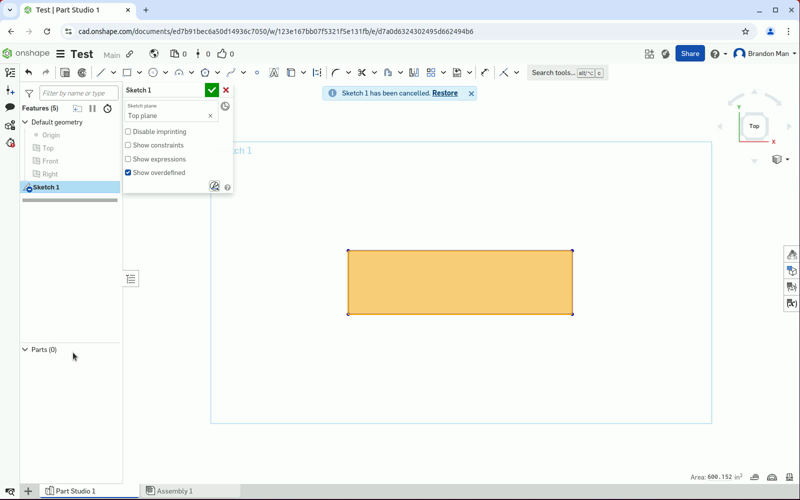
key(shift+e)
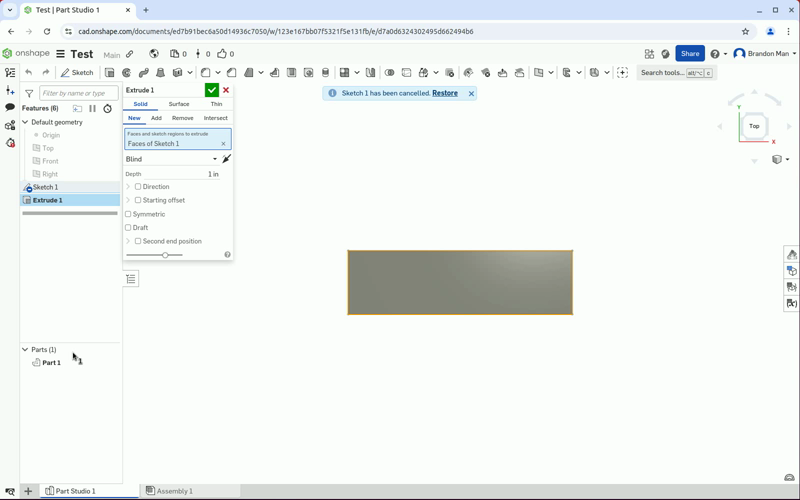
mouse_move(143, 106)
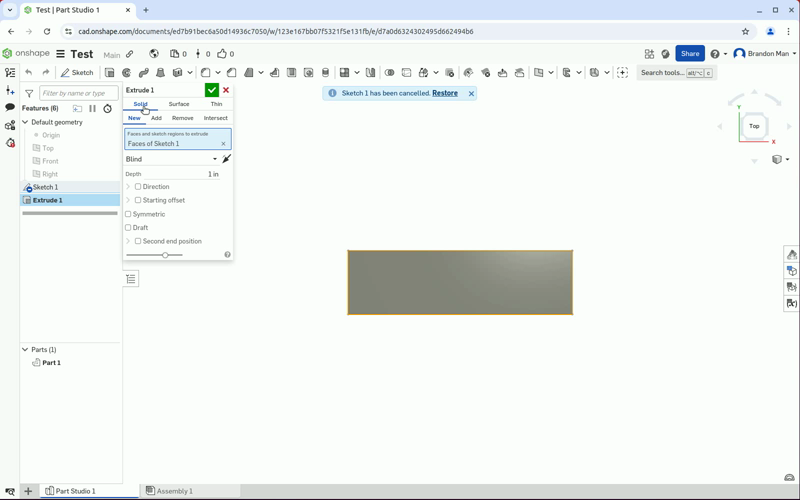
click(143, 106)
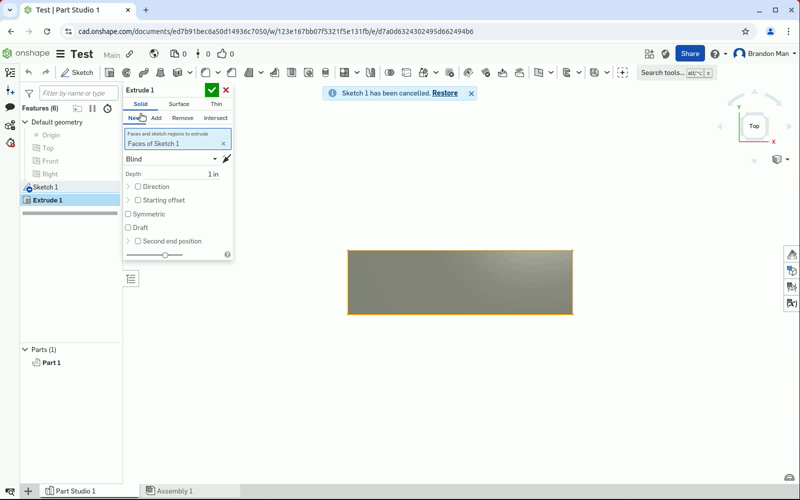
mouse_move(137, 120)
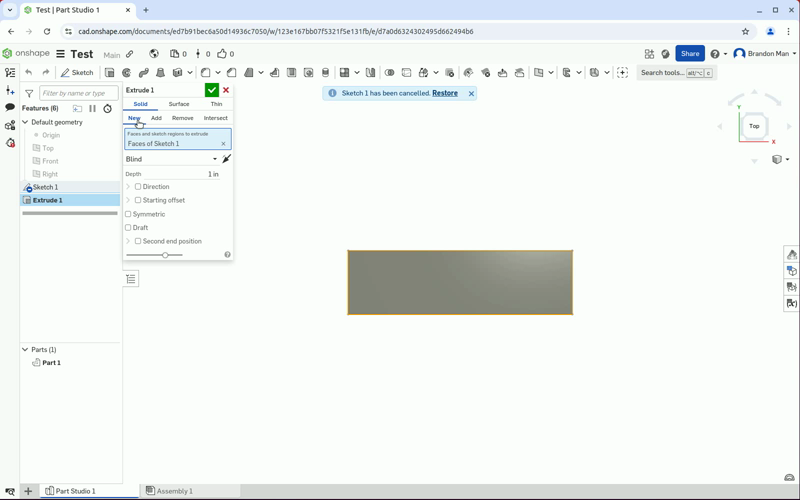
click(137, 120)
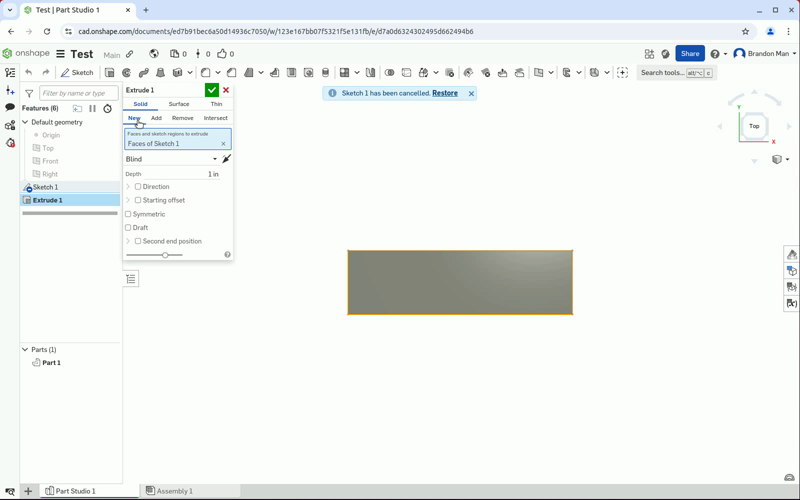
key(tab, 4)
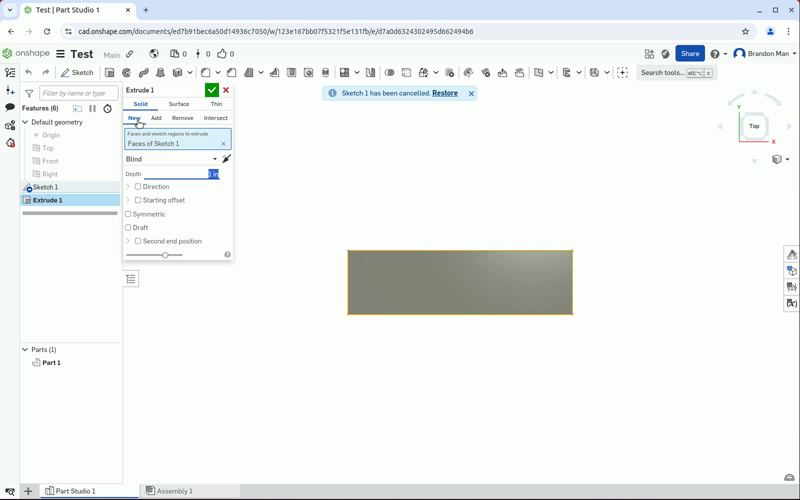
text(6.499)
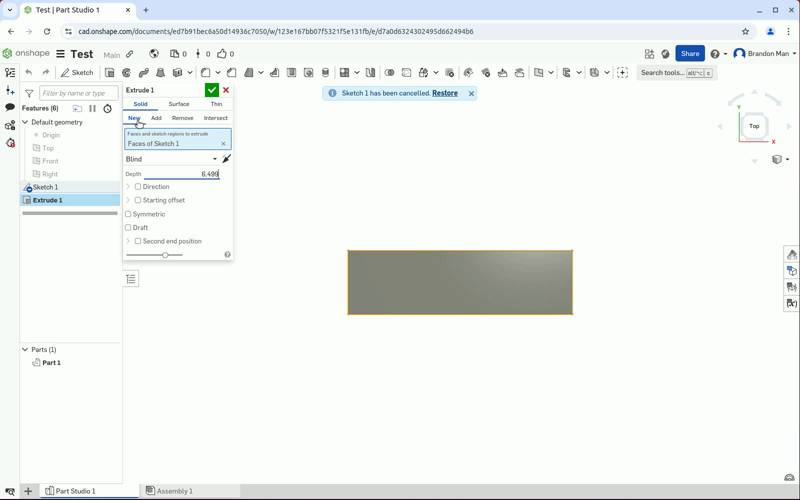
key(enter)
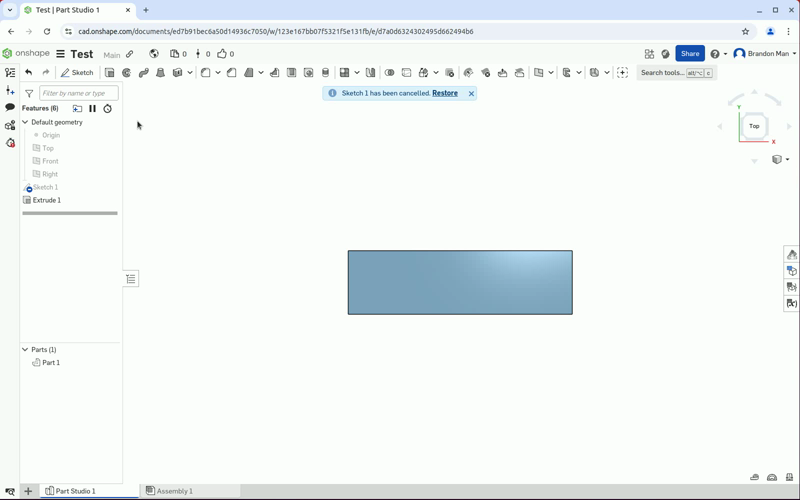
key(shift+h)
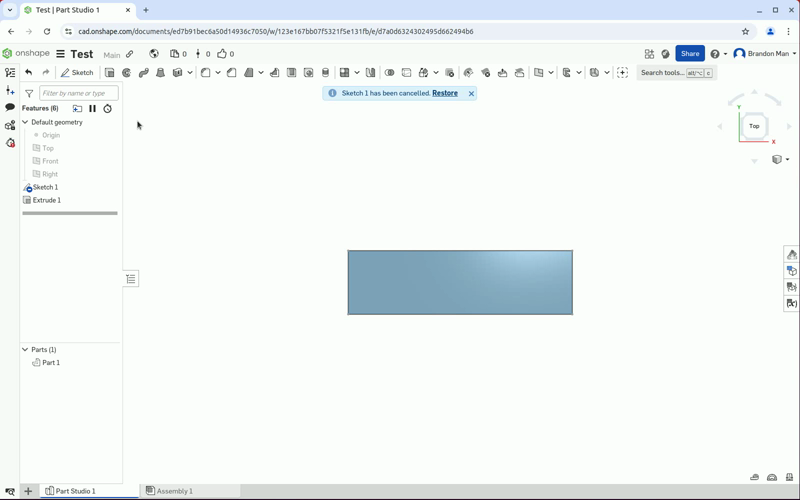
key(shift+h)
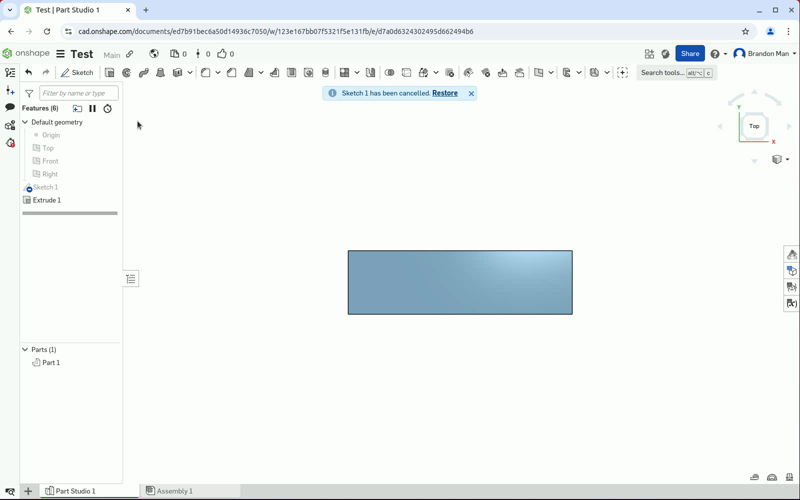
mouse_move(73, 189)
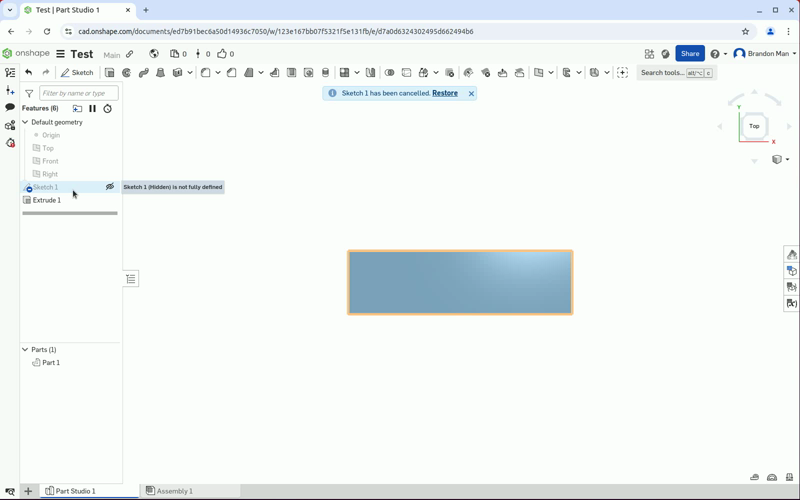
click(73, 189)
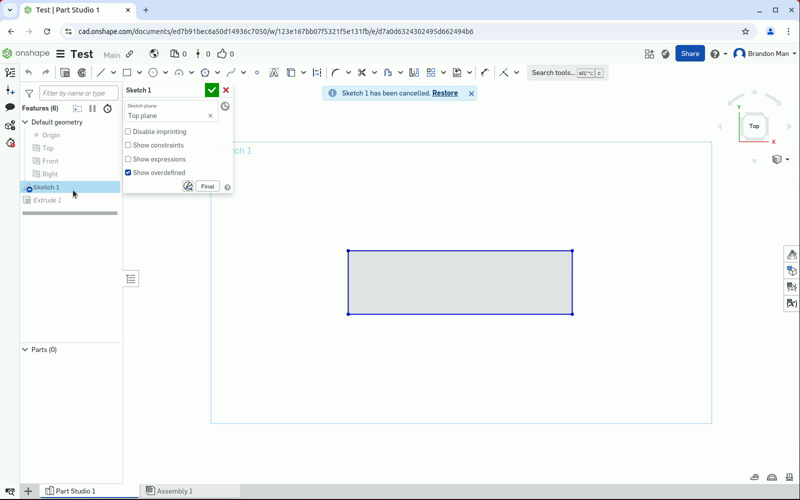
mouse_move(229, 92)
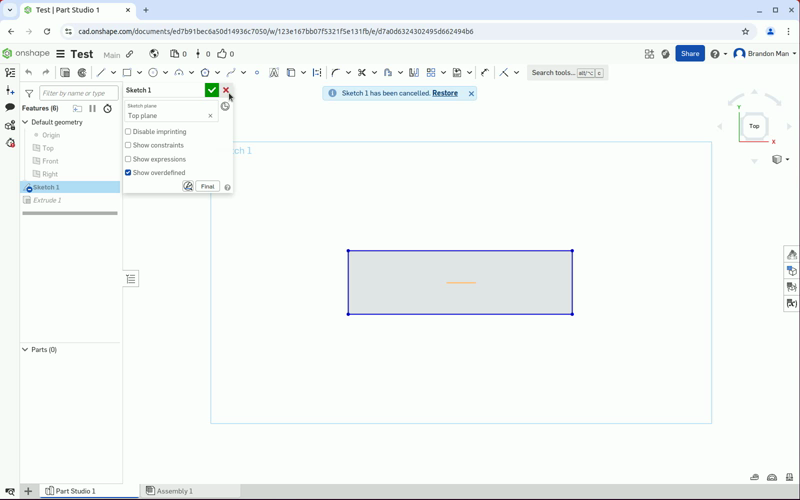
click(229, 92)
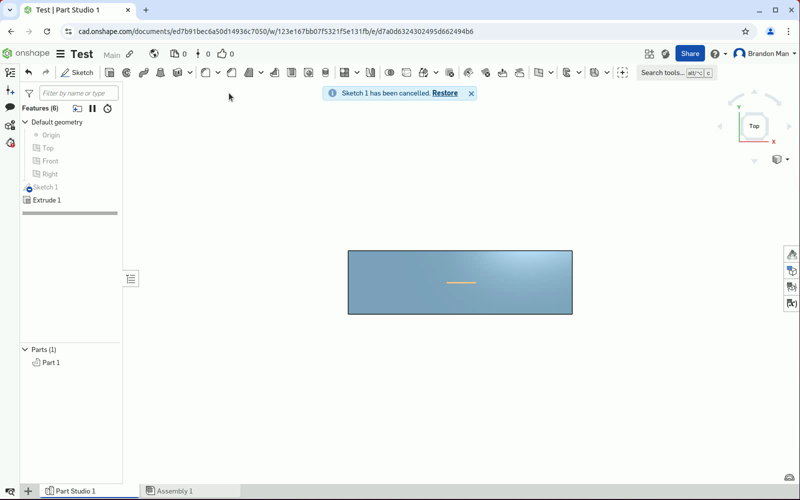
mouse_move(541, 75)
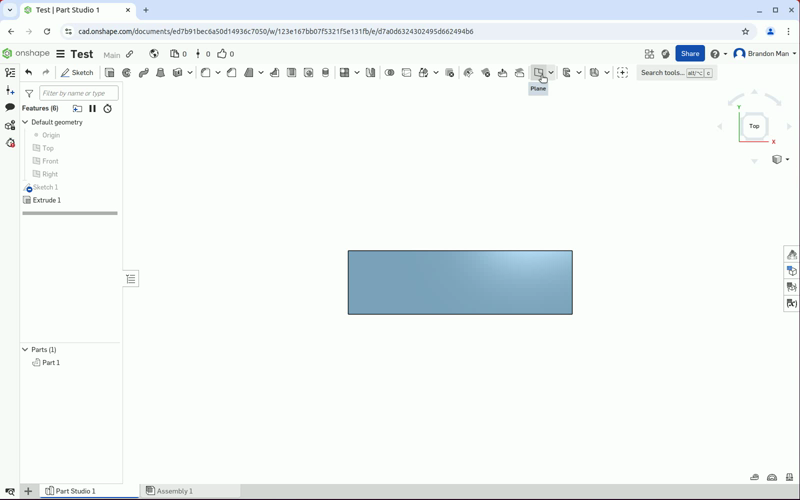
click(541, 75)
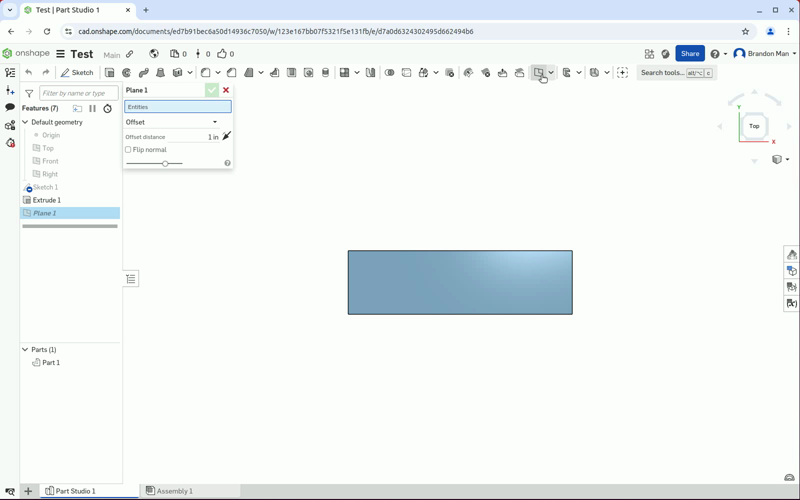
mouse_move(73, 150)
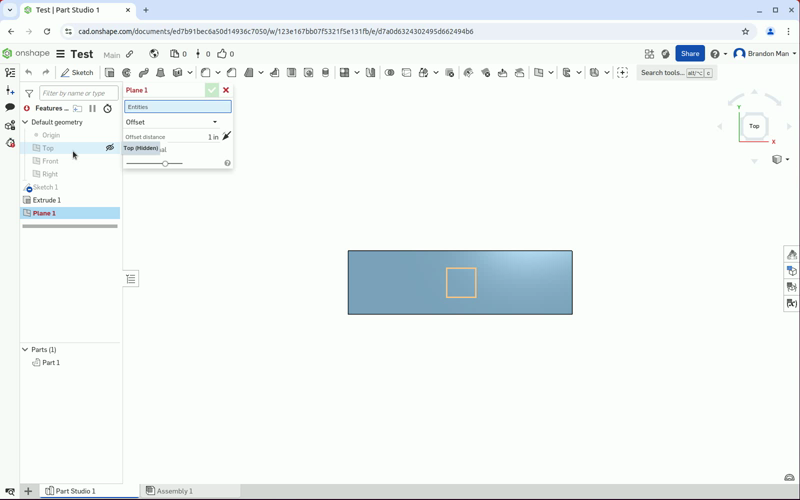
click(73, 150)
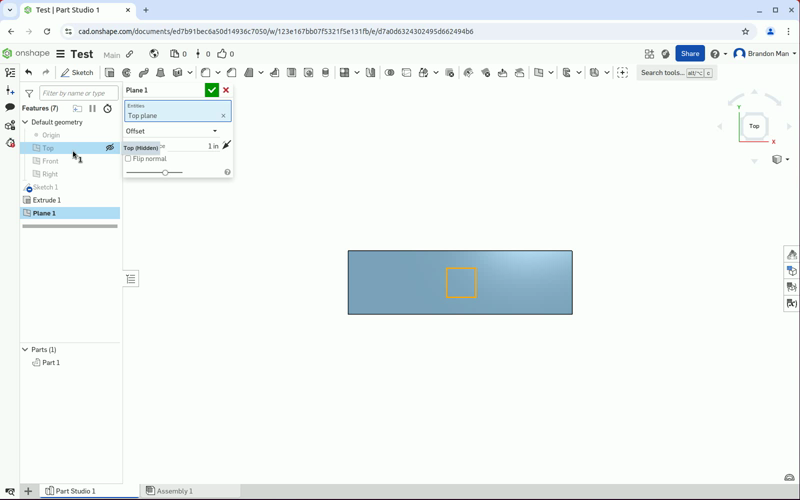
key(tab, 2)
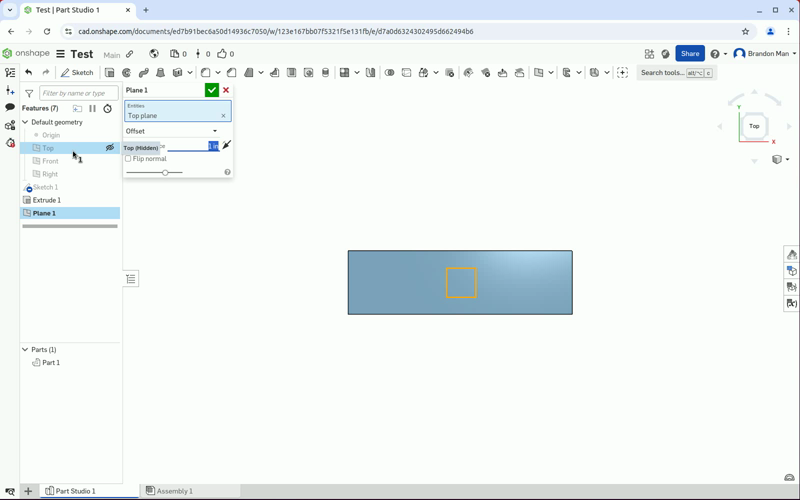
text(6.501)
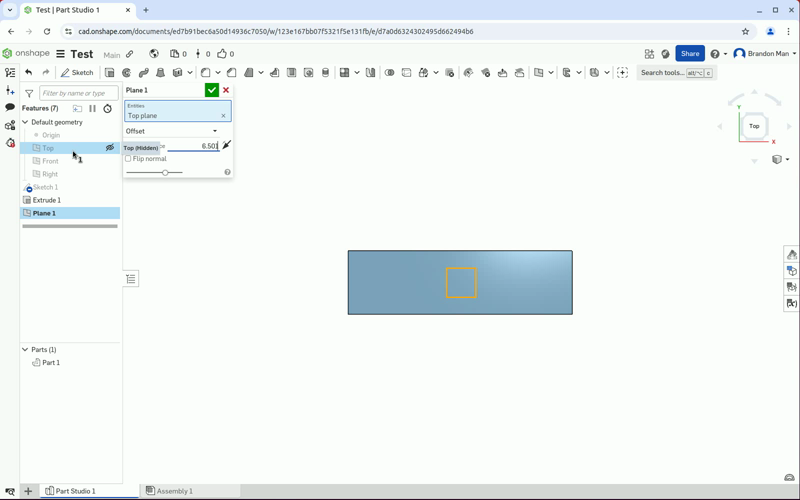
key(enter, 2)
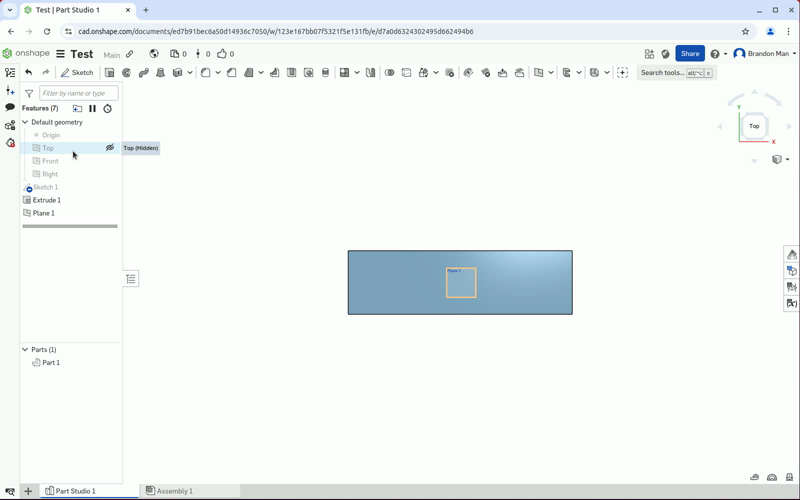
key(shift+s)
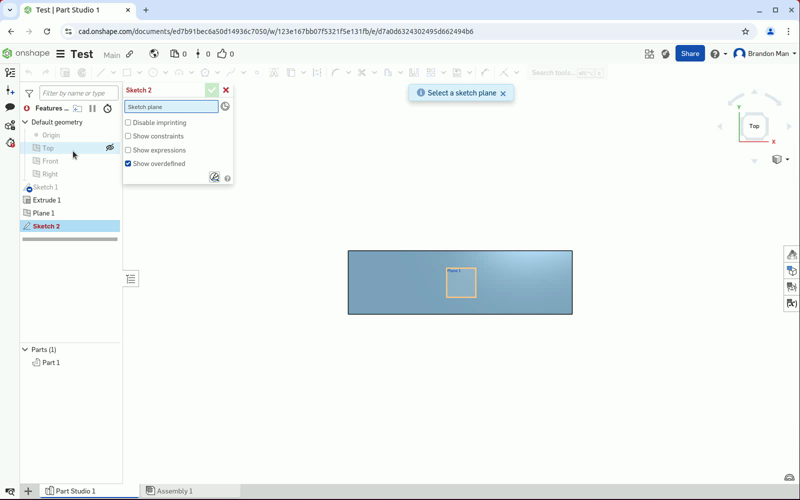
mouse_move(73, 215)
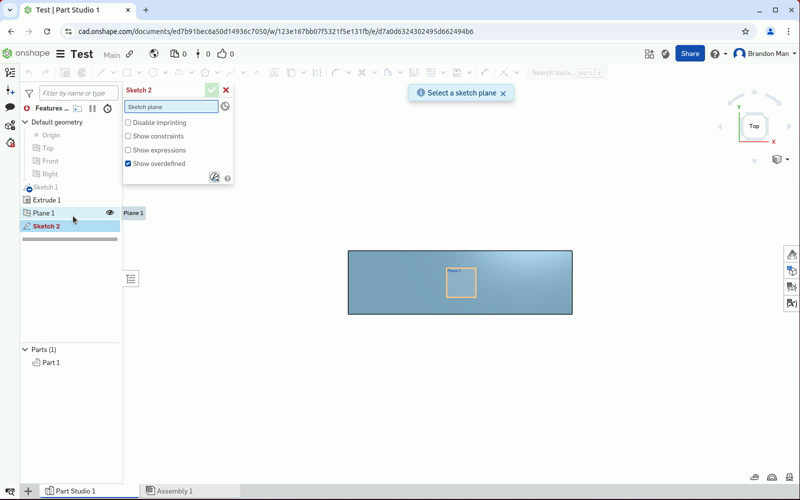
click(73, 215)
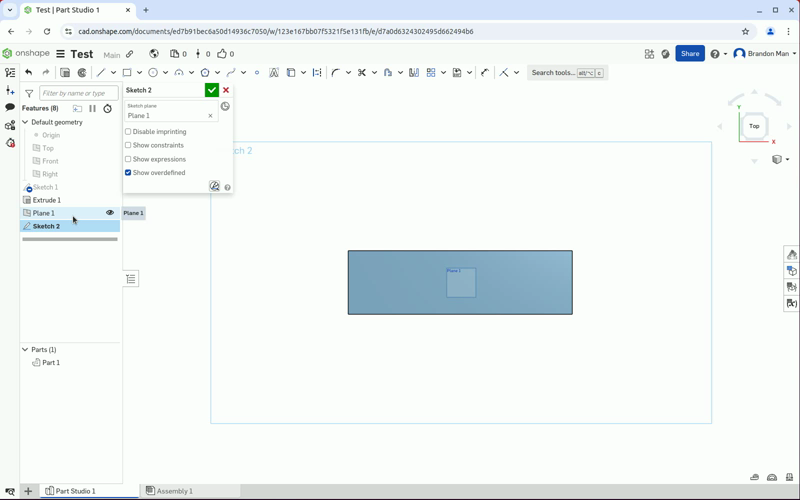
mouse_move(73, 352)
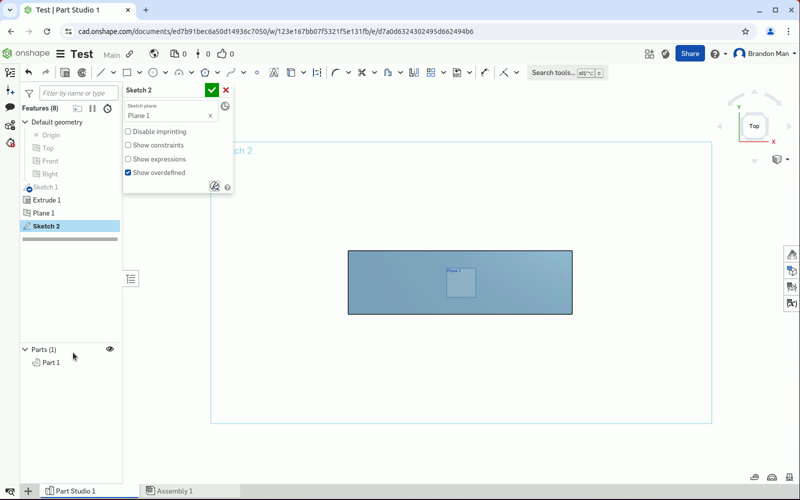
key(y)
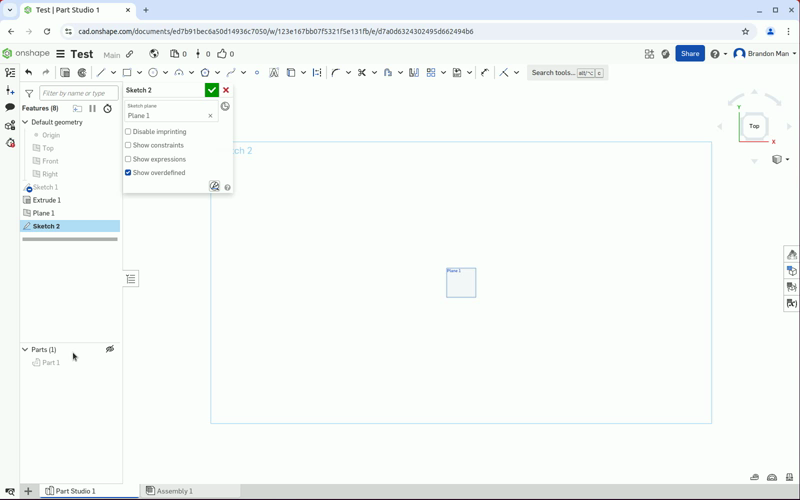
key(c)
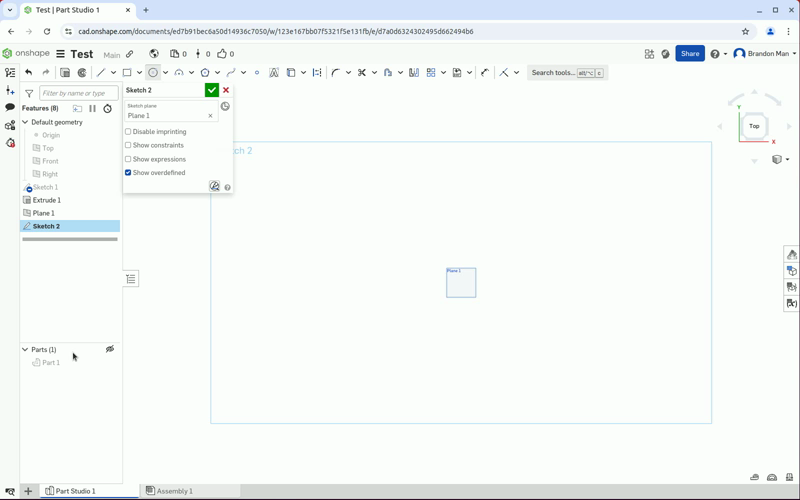
key_down(shift)
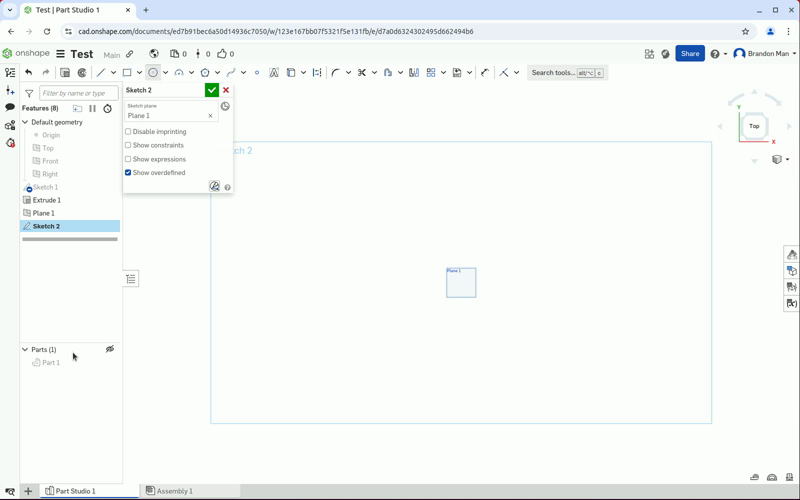
mouse_move(365, 282)
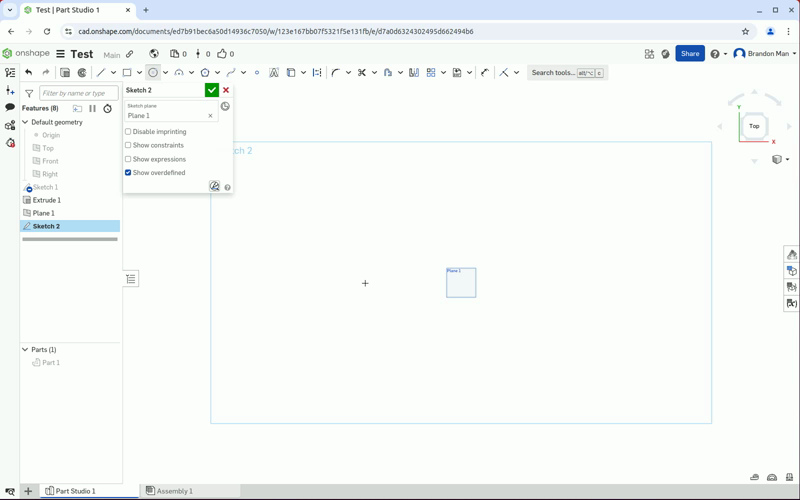
click(365, 282)
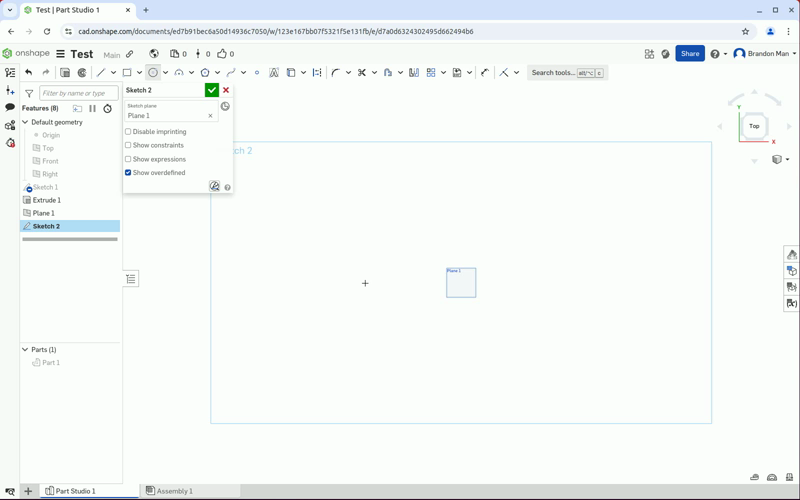
key_up(shift)
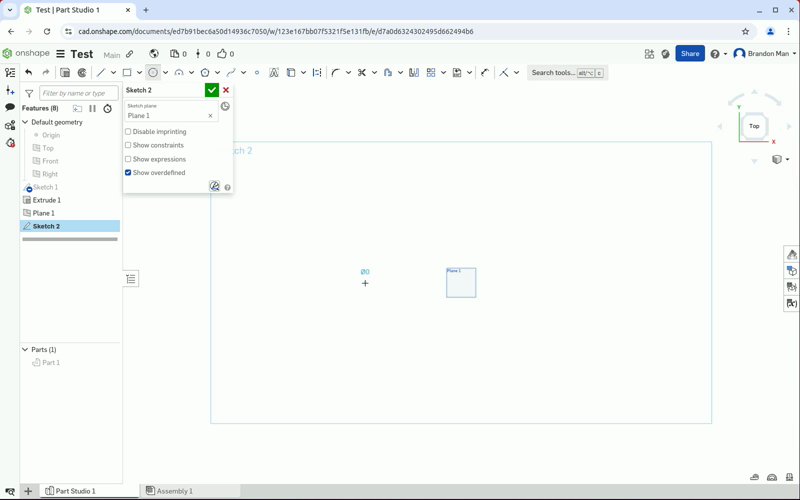
mouse_move(374, 282)
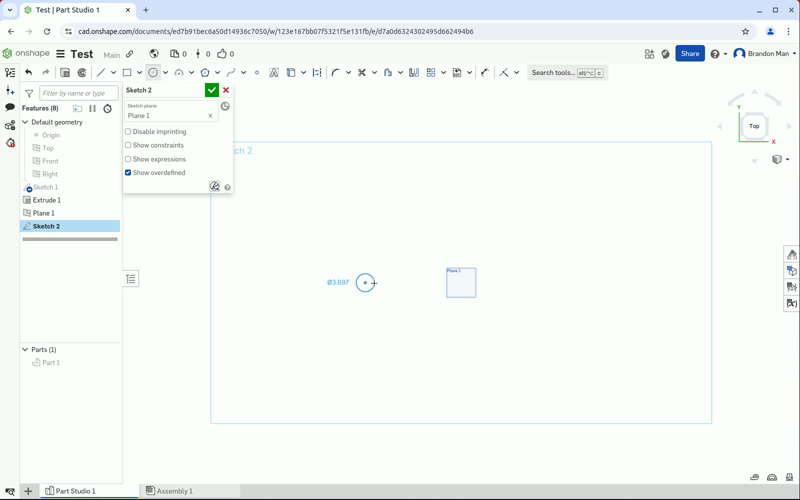
click(374, 282)
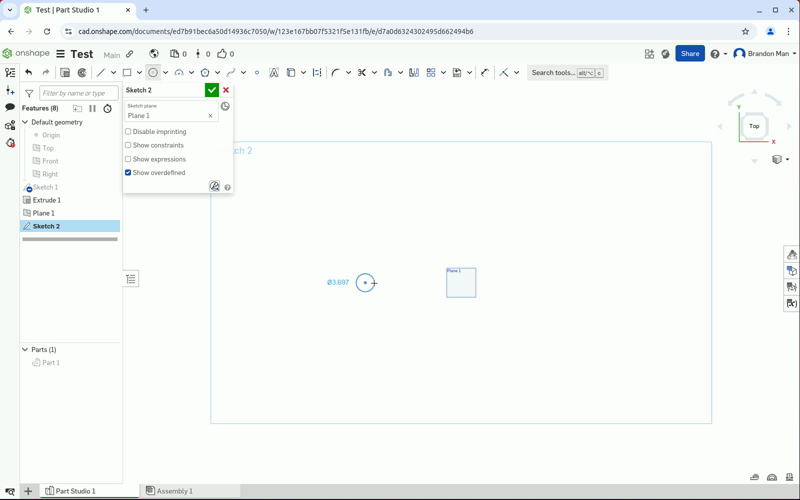
key(esc)
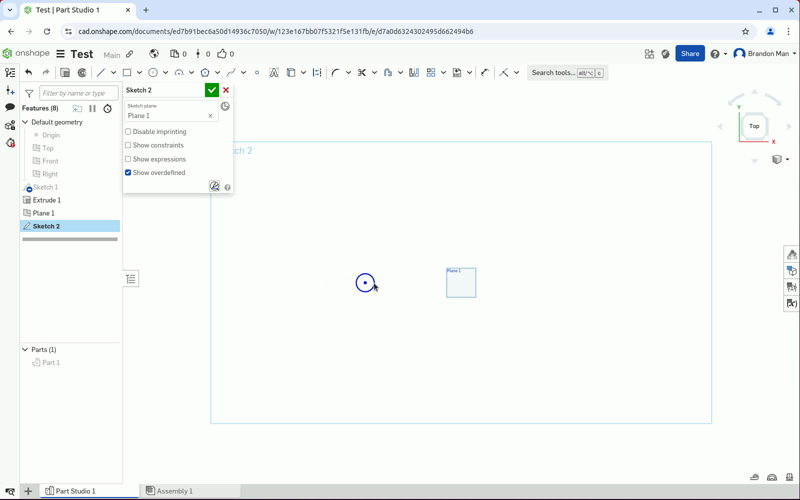
mouse_move(358, 281)
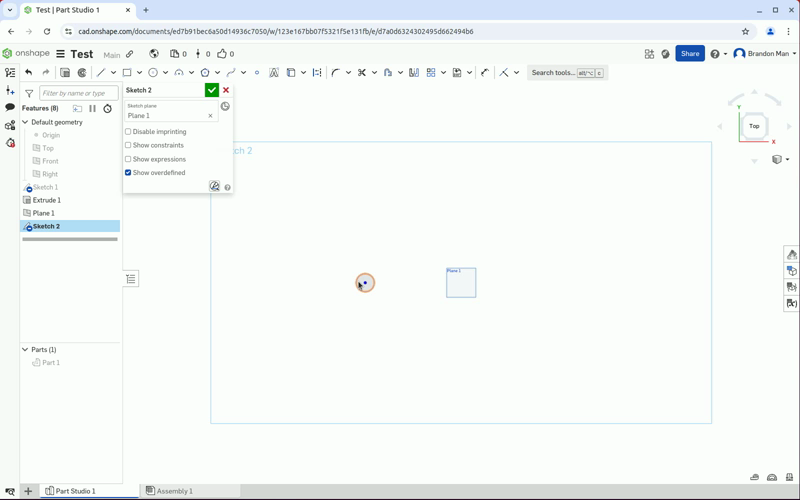
scroll(6)
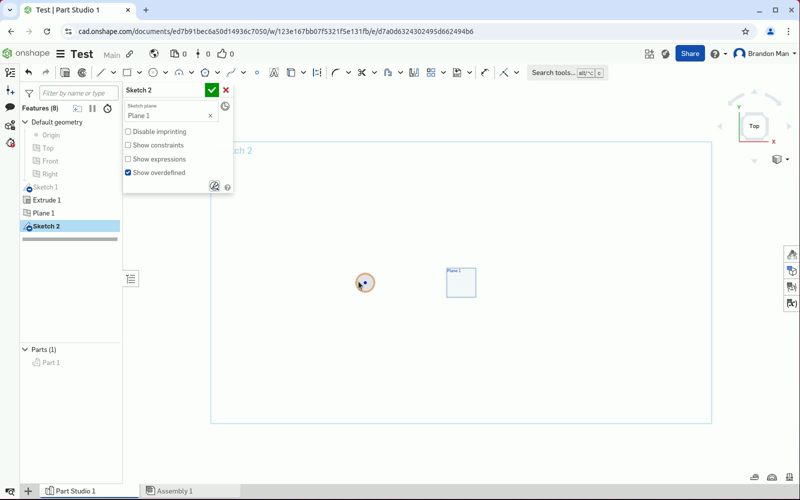
scroll(6)
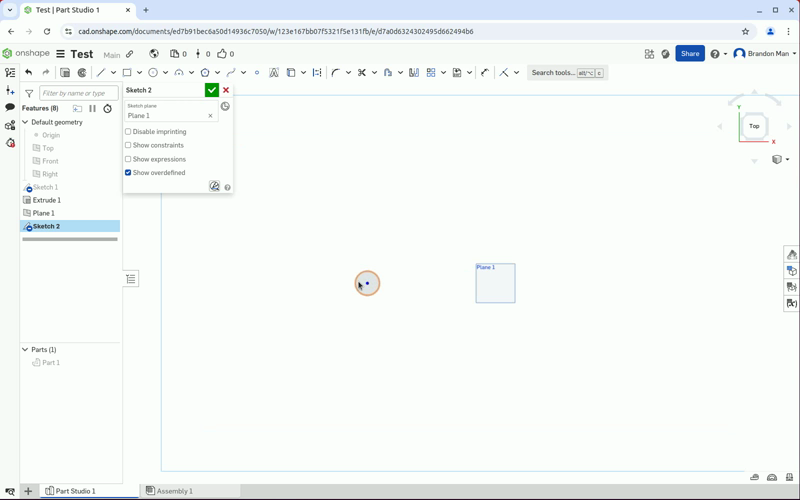
scroll(6)
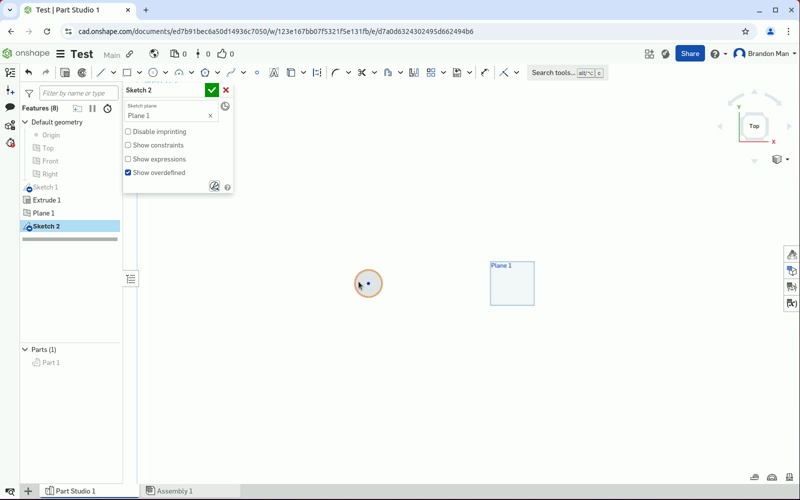
scroll(6)
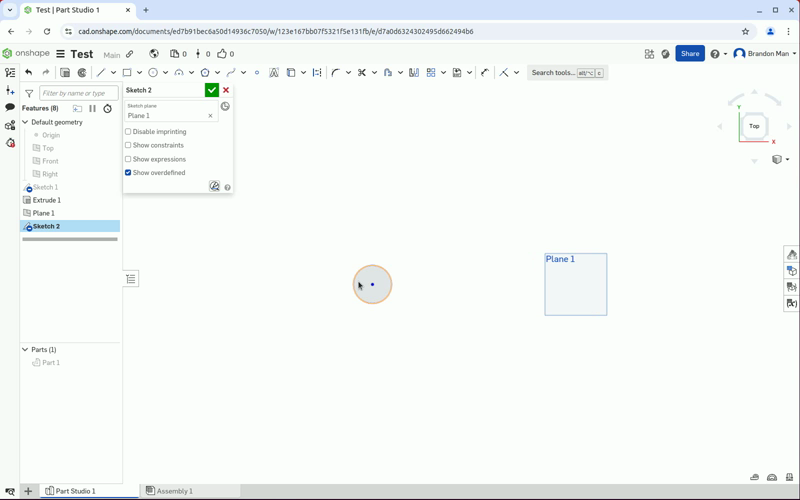
scroll(6)
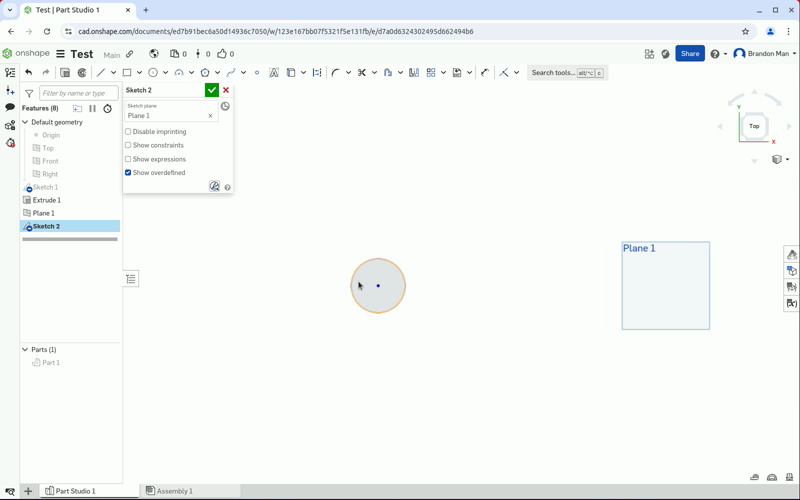
scroll(6)
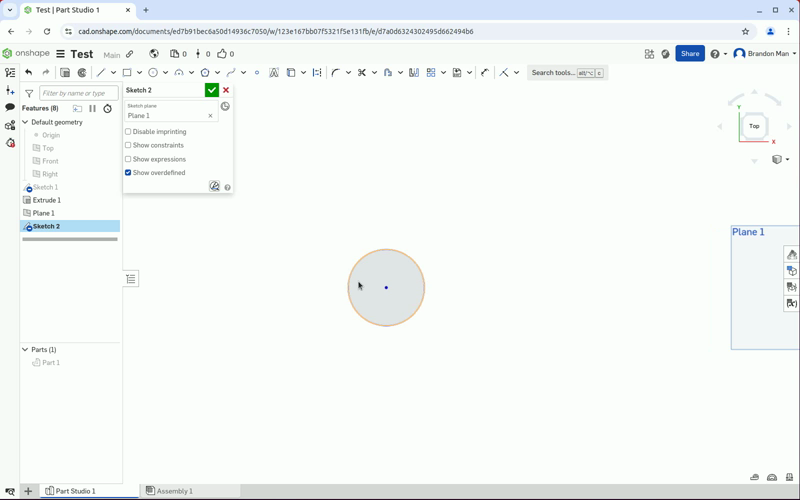
scroll(6)
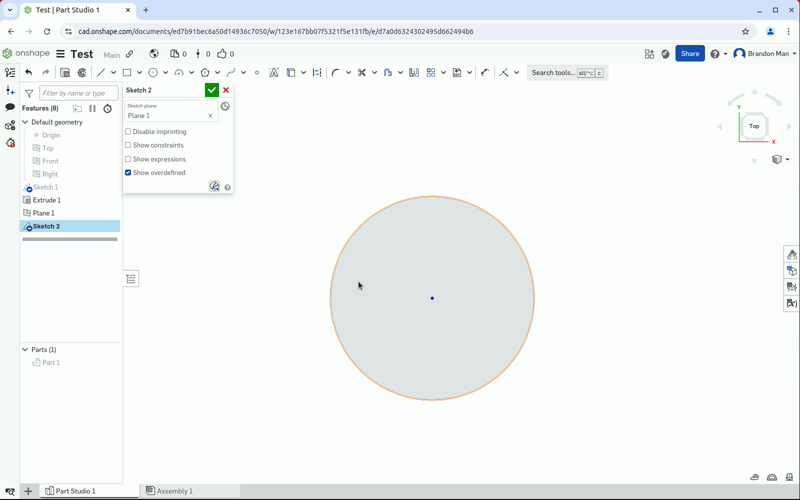
click(358, 281)
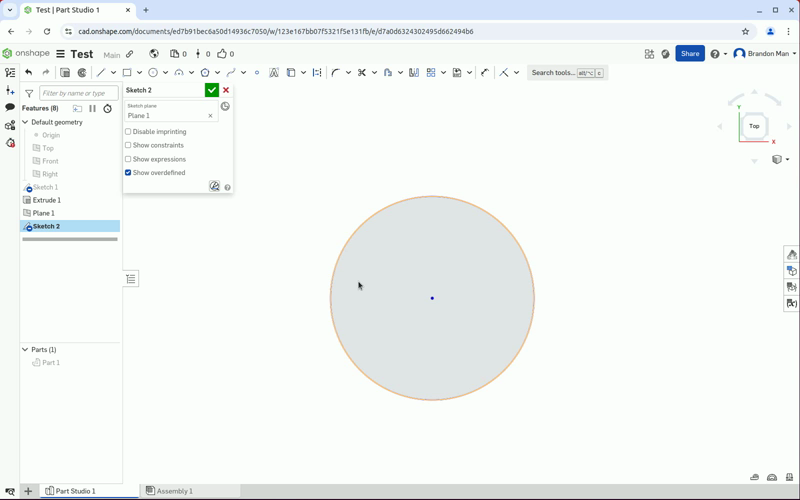
scroll(-6)
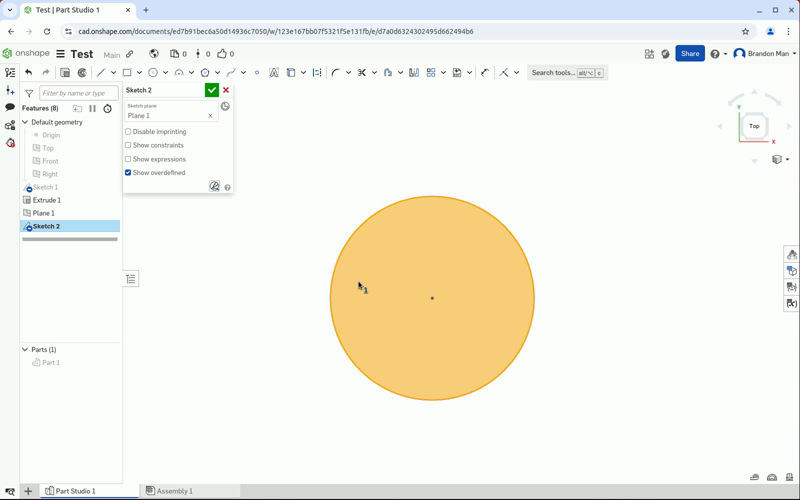
scroll(-6)
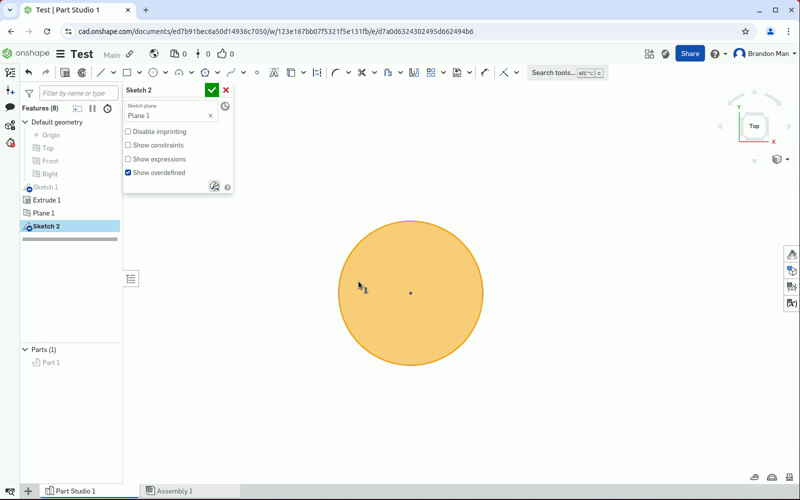
scroll(-6)
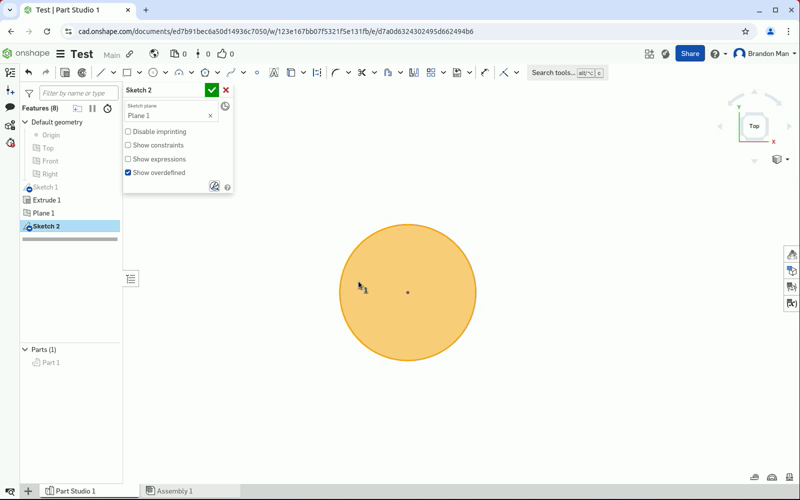
scroll(-6)
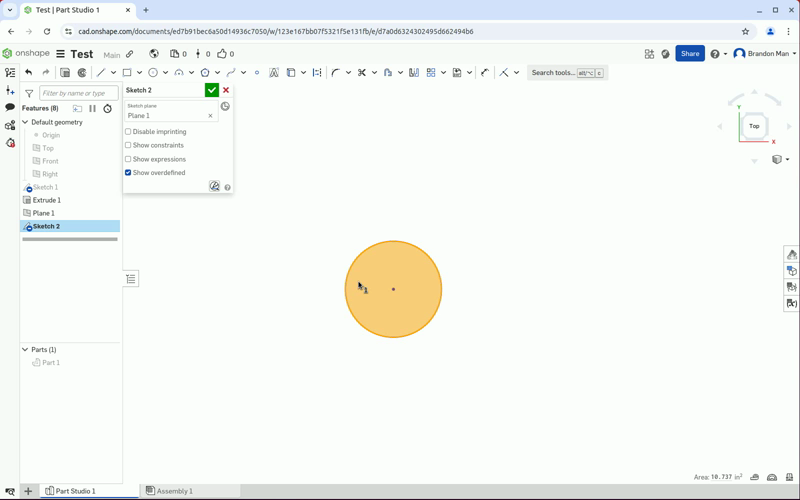
scroll(-6)
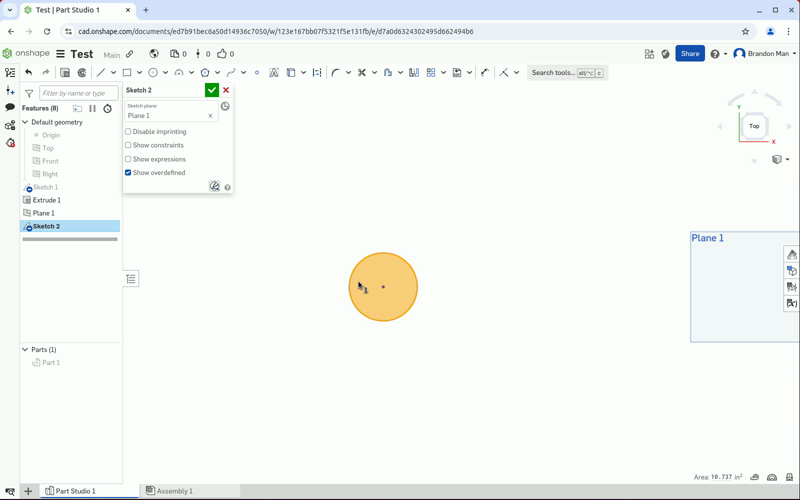
scroll(-6)
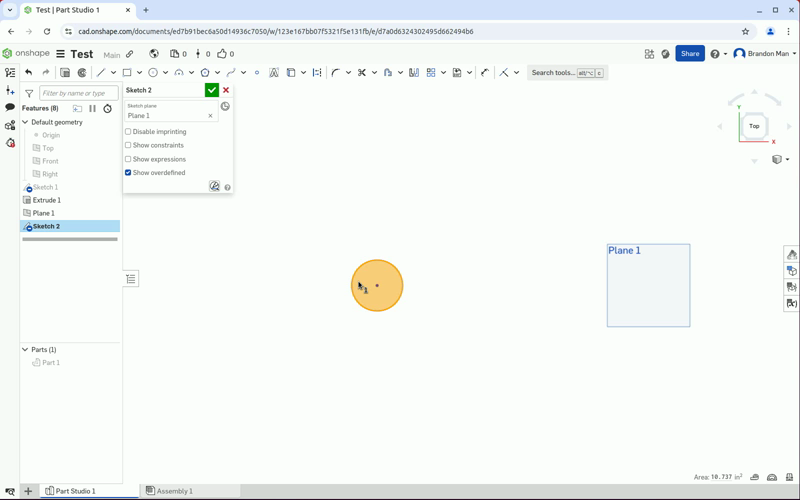
scroll(-6)
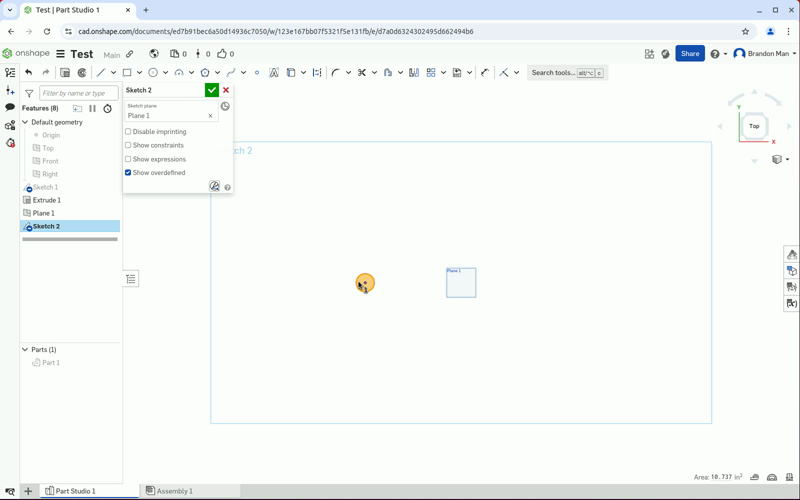
mouse_move(73, 352)
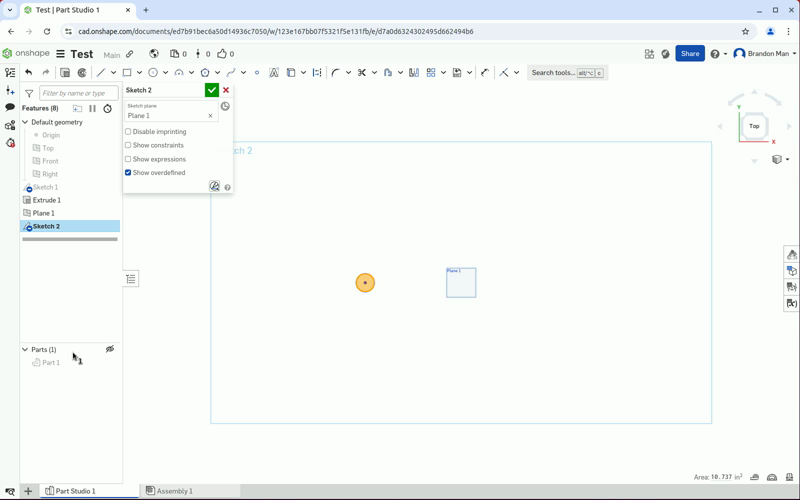
key(shift+y)
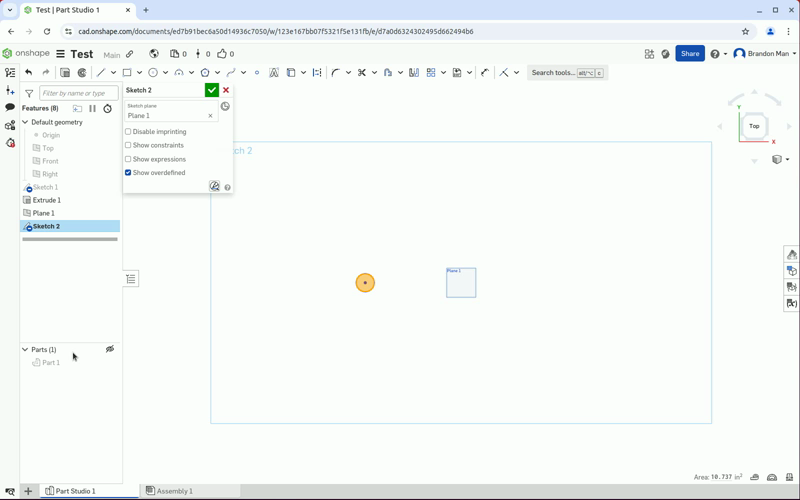
key(shift+e)
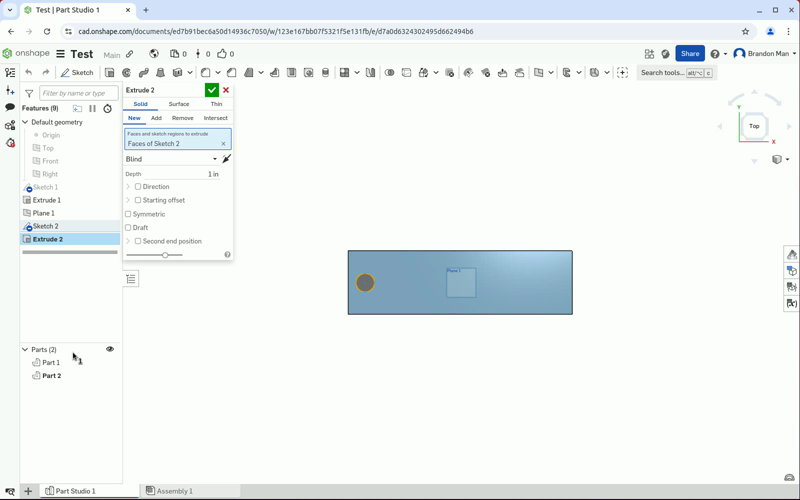
mouse_move(143, 106)
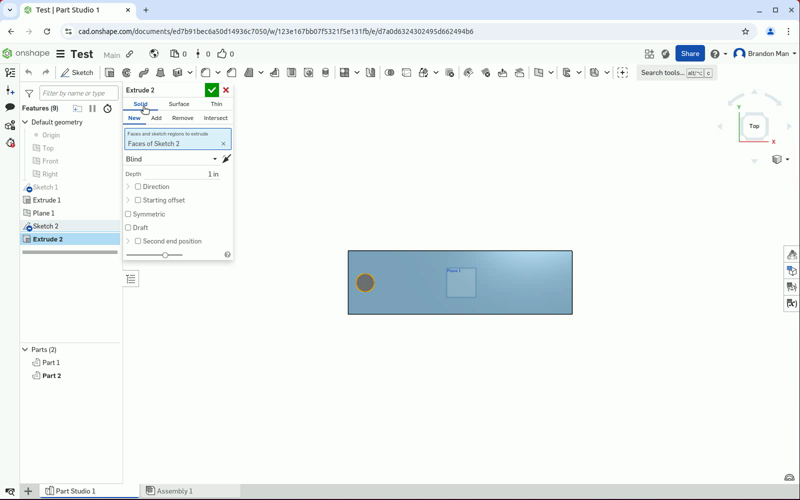
click(143, 106)
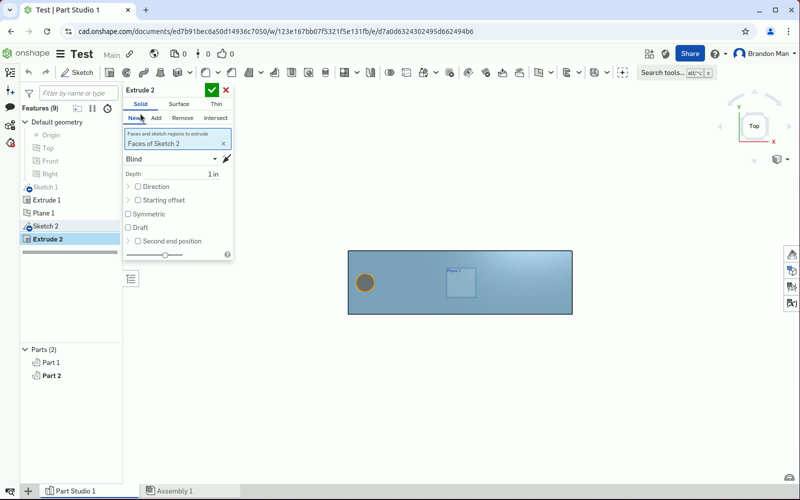
mouse_move(137, 120)
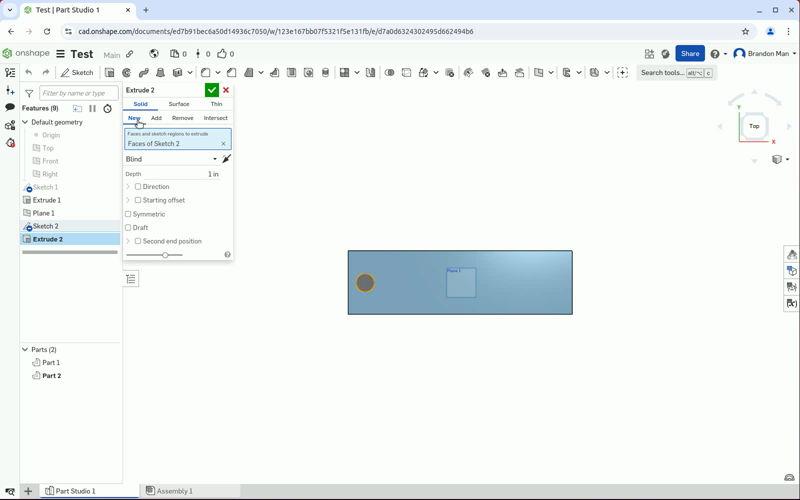
click(137, 120)
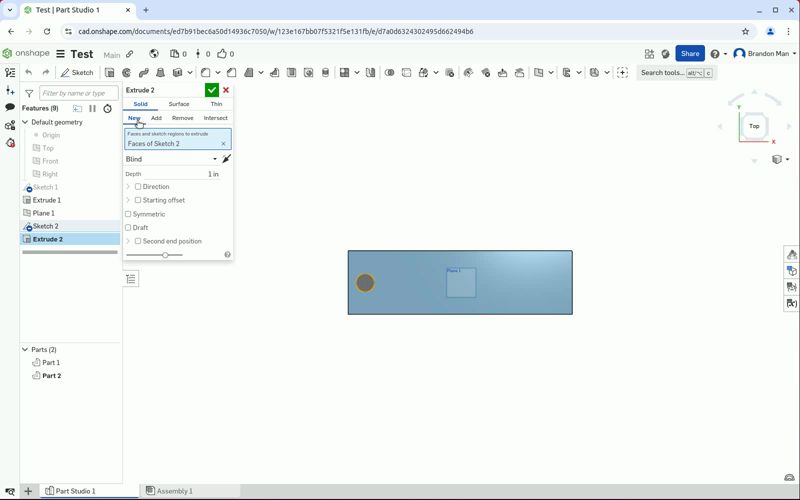
key(tab, 4)
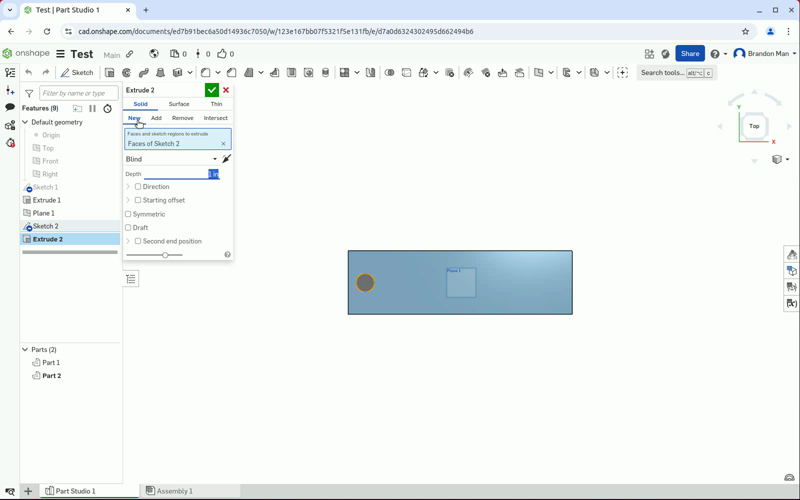
text(3.37)
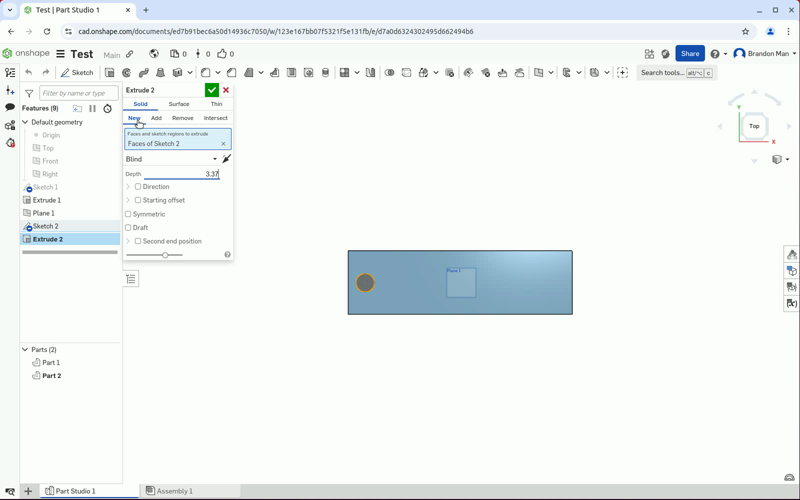
key(enter)
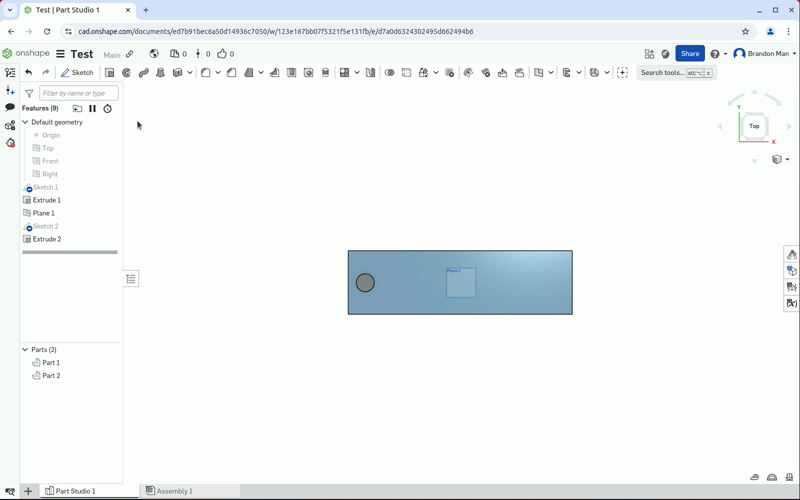
key(shift+h)
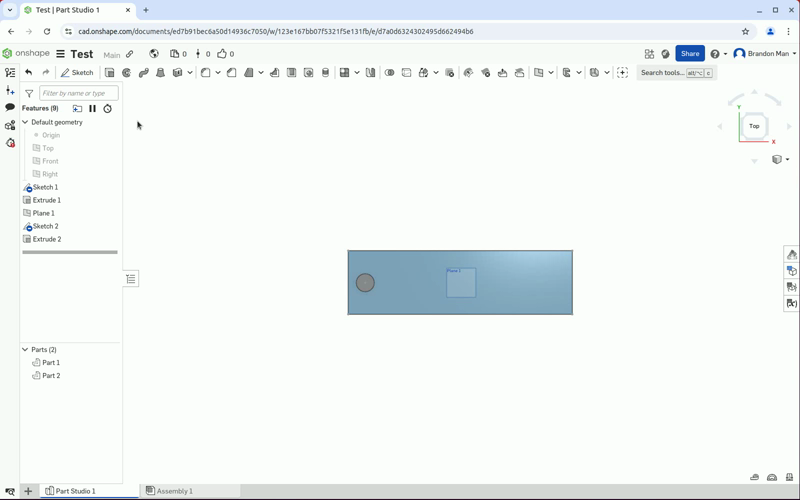
key(shift+h)
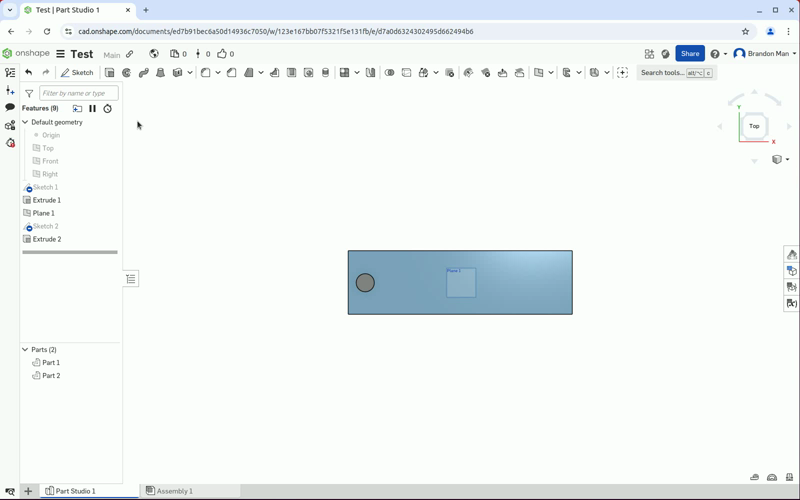
mouse_move(73, 189)
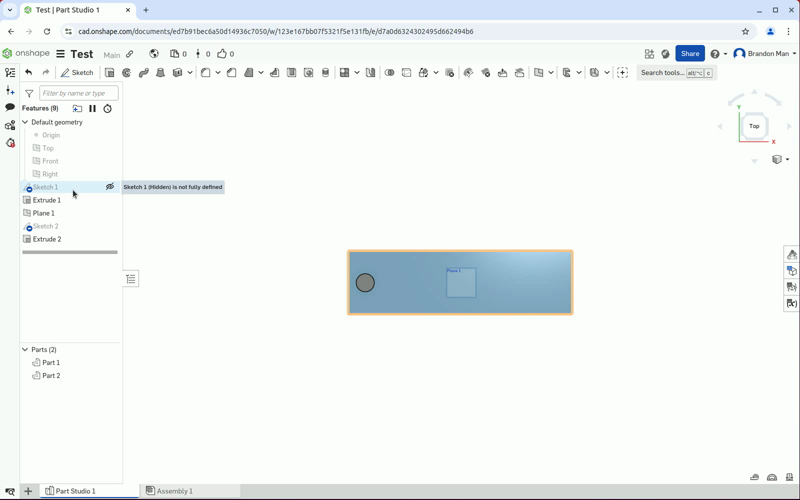
click(73, 189)
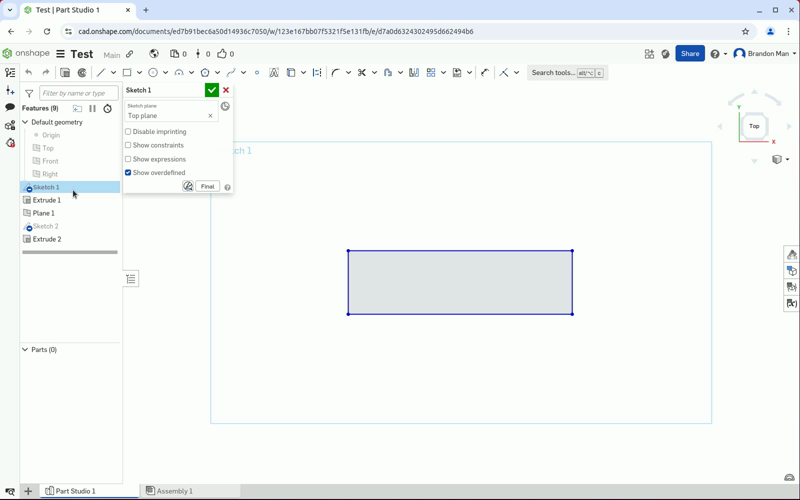
mouse_move(229, 92)
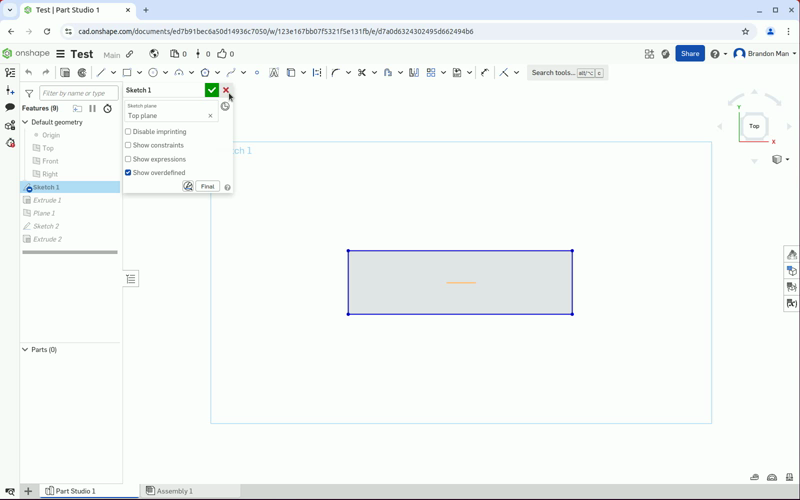
click(229, 92)
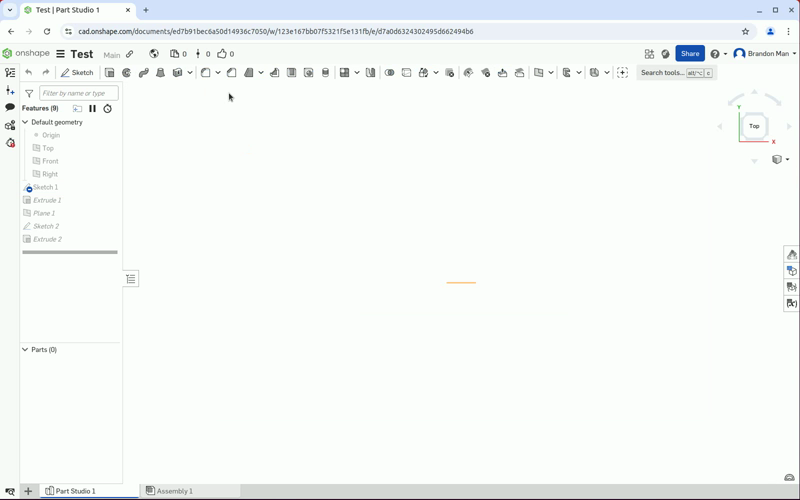
key(shift+s)
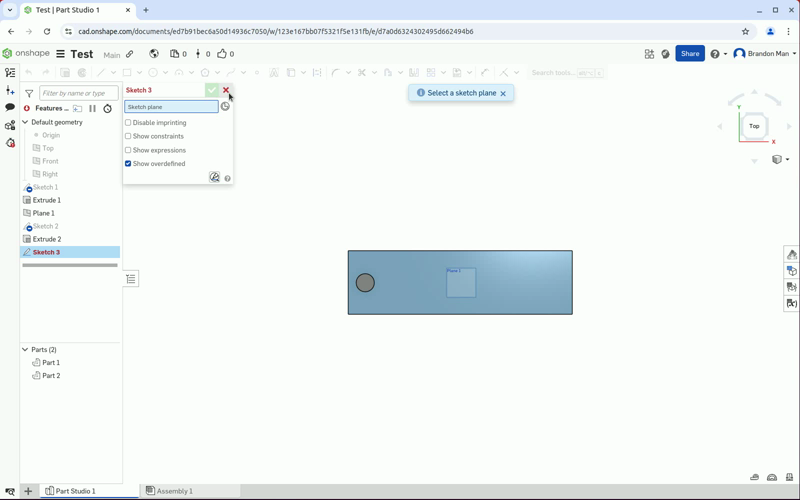
mouse_move(73, 215)
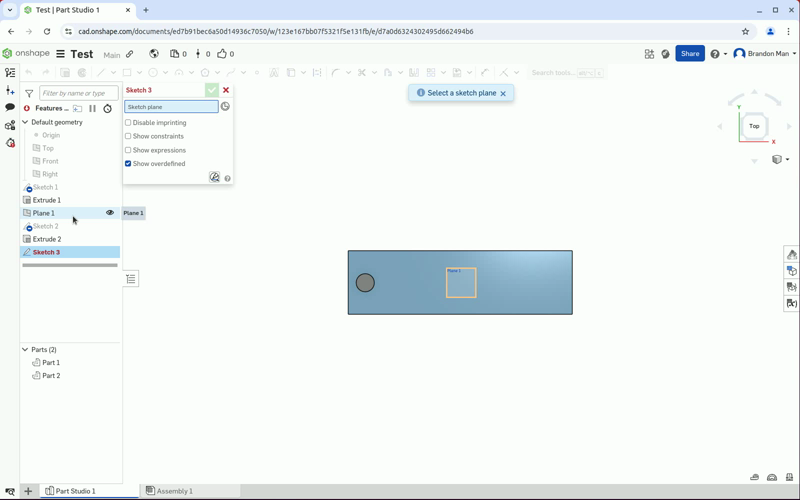
click(73, 215)
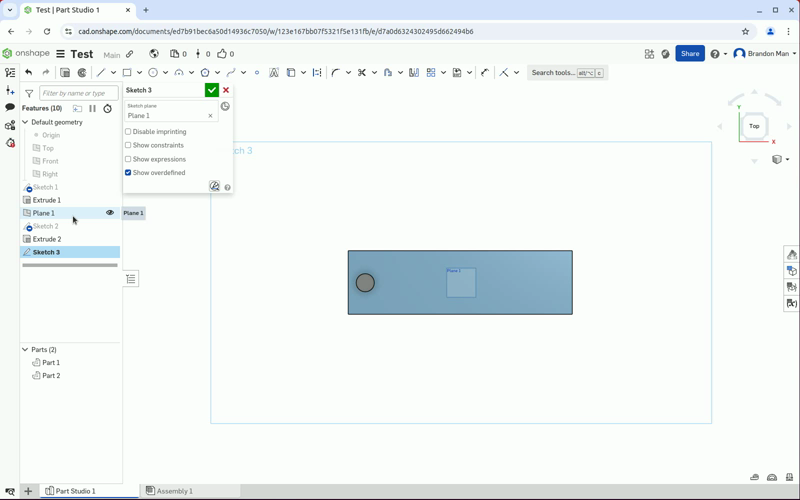
mouse_move(73, 352)
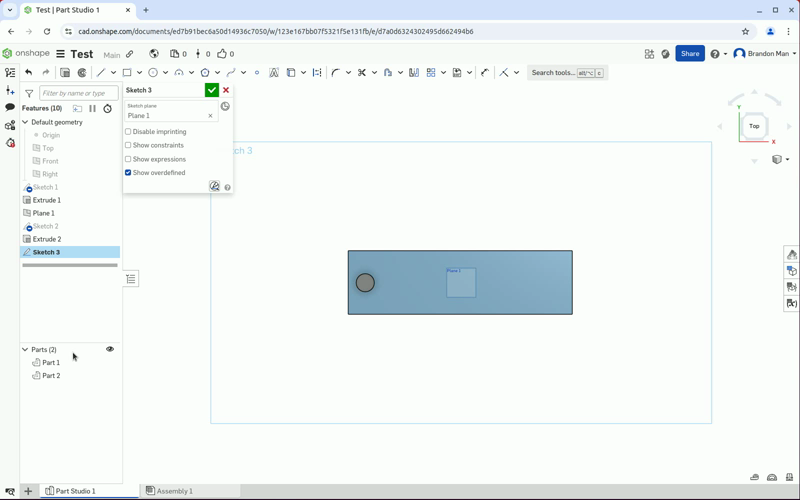
key(y)
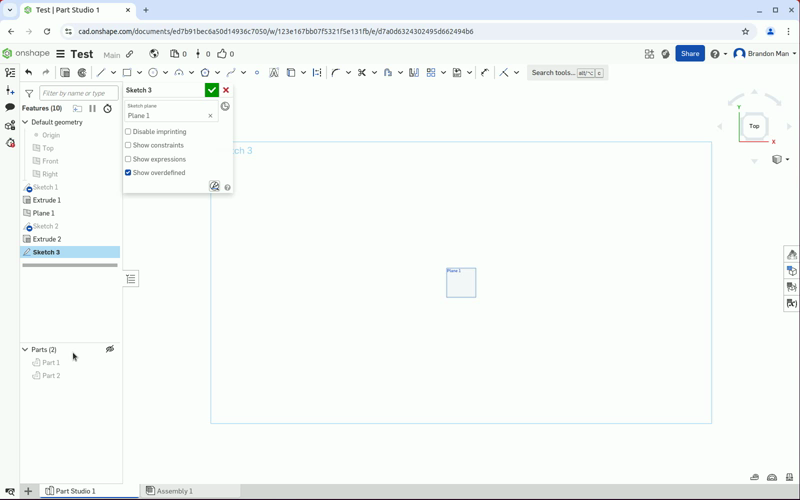
key(c)
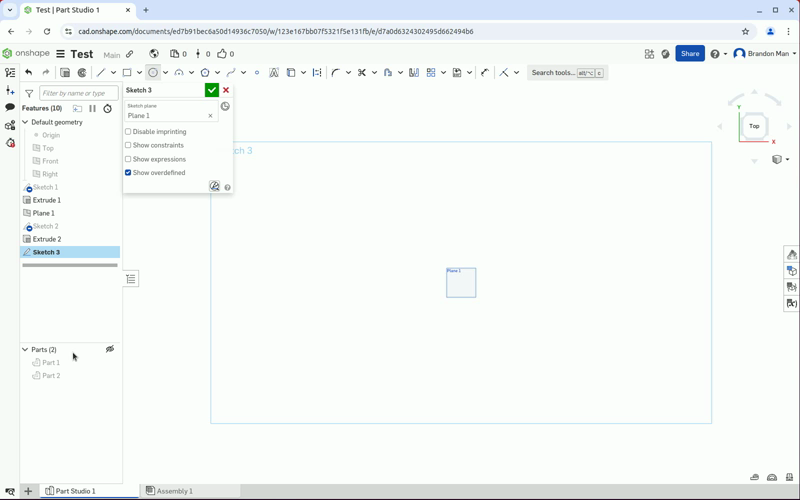
key_down(shift)
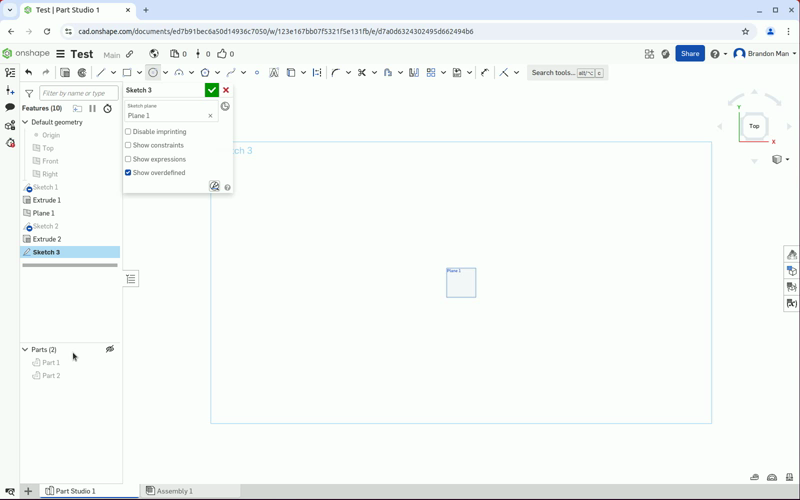
mouse_move(558, 282)
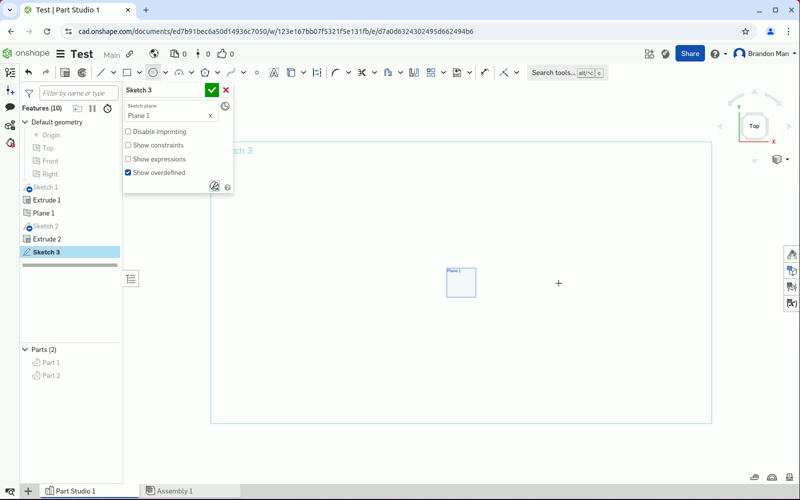
click(558, 282)
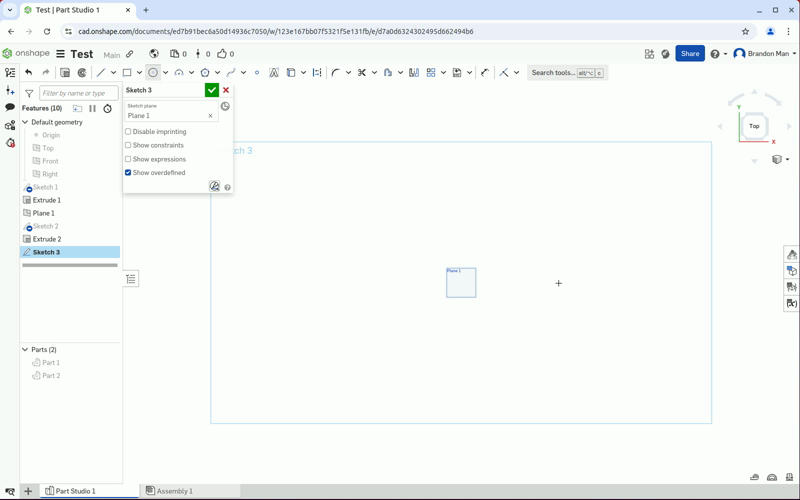
key_up(shift)
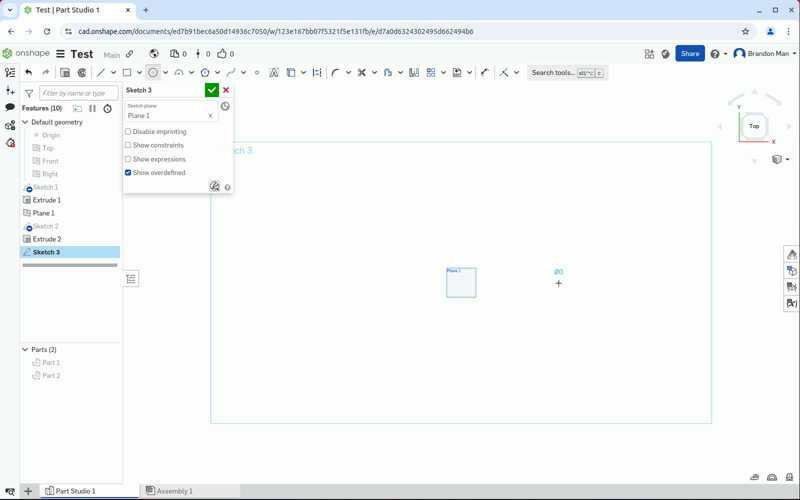
mouse_move(567, 282)
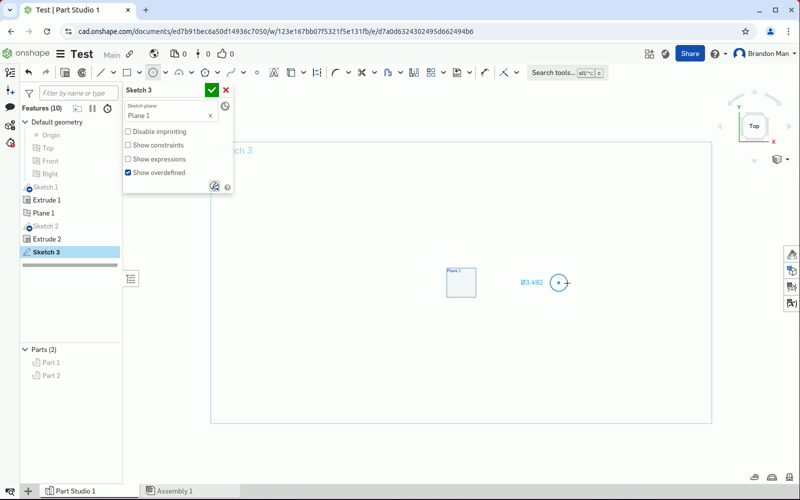
click(567, 282)
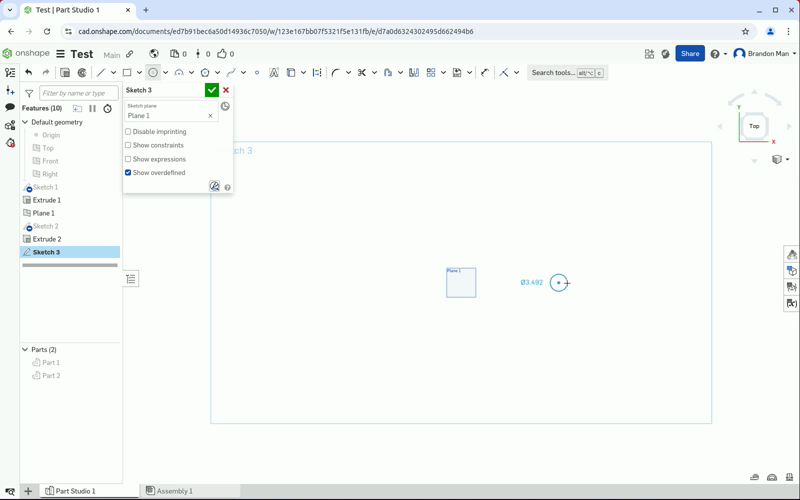
key(esc)
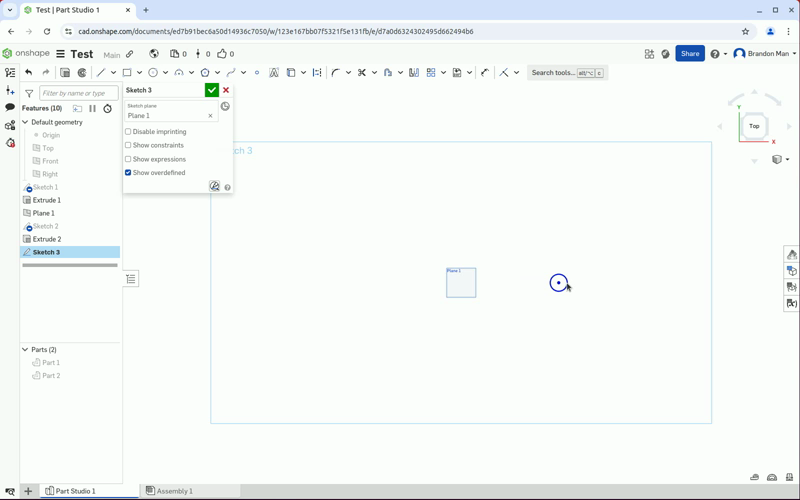
mouse_move(562, 279)
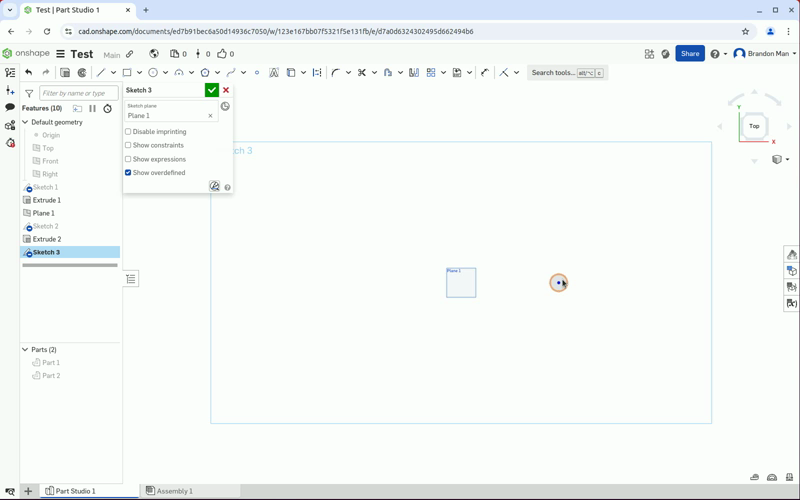
scroll(6)
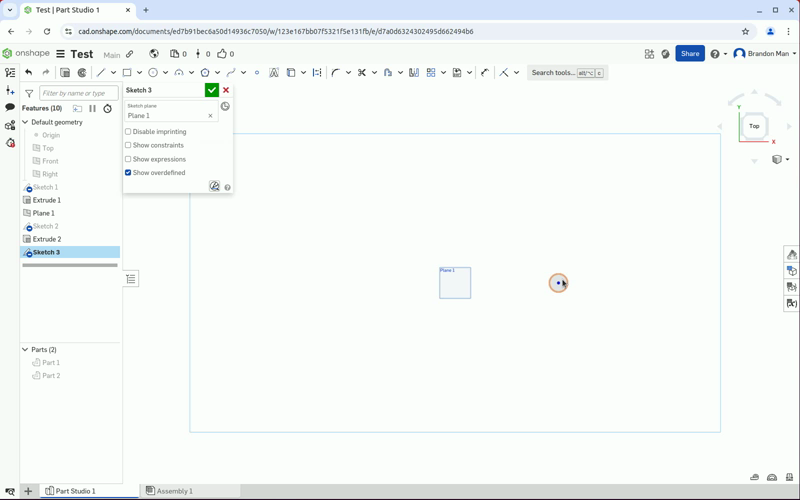
scroll(6)
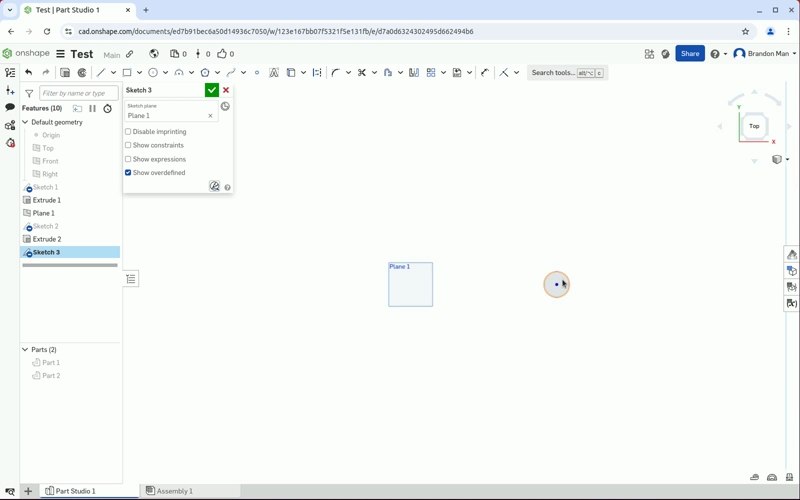
scroll(6)
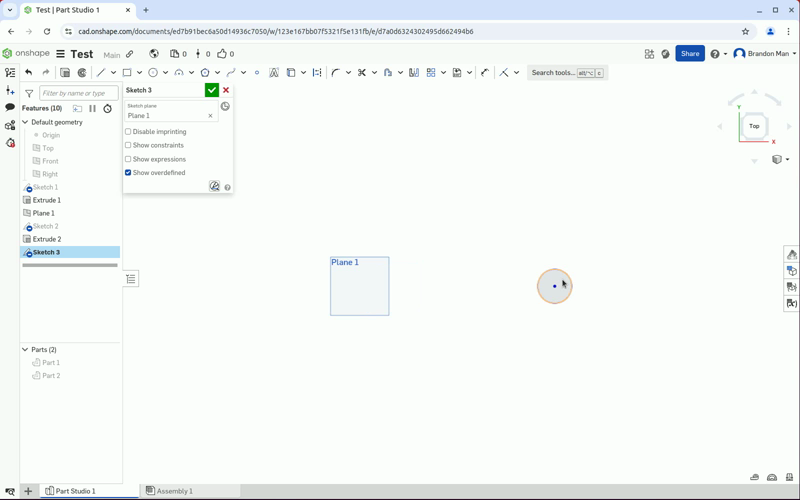
scroll(6)
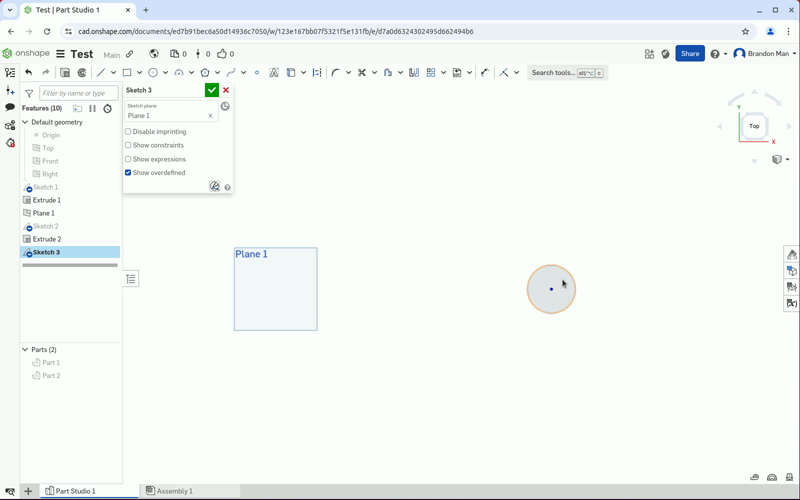
scroll(6)
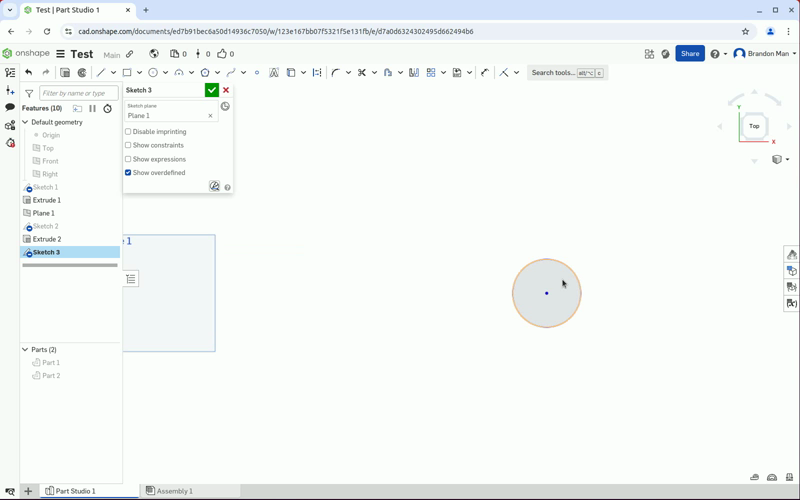
scroll(6)
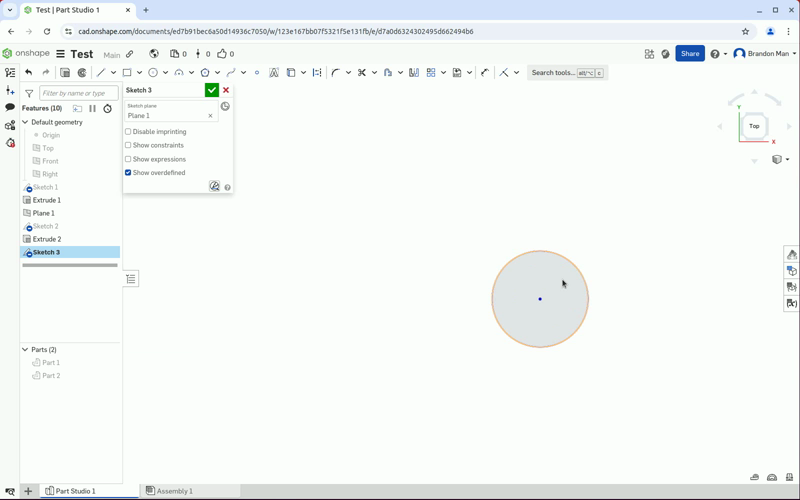
scroll(6)
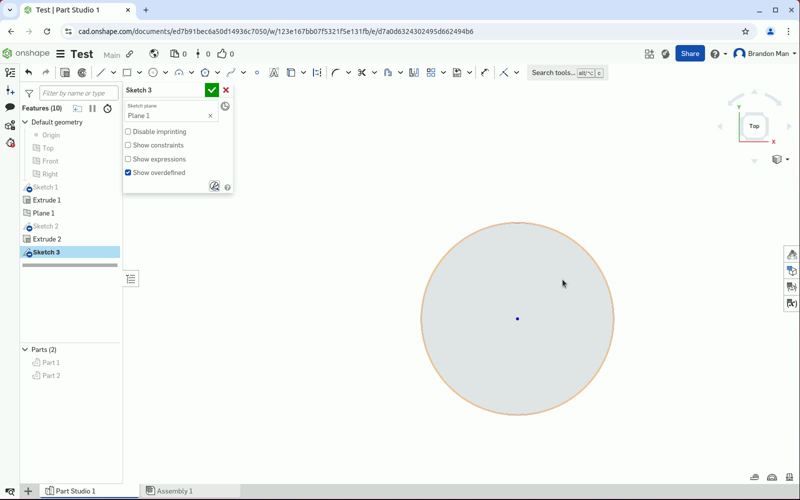
click(562, 279)
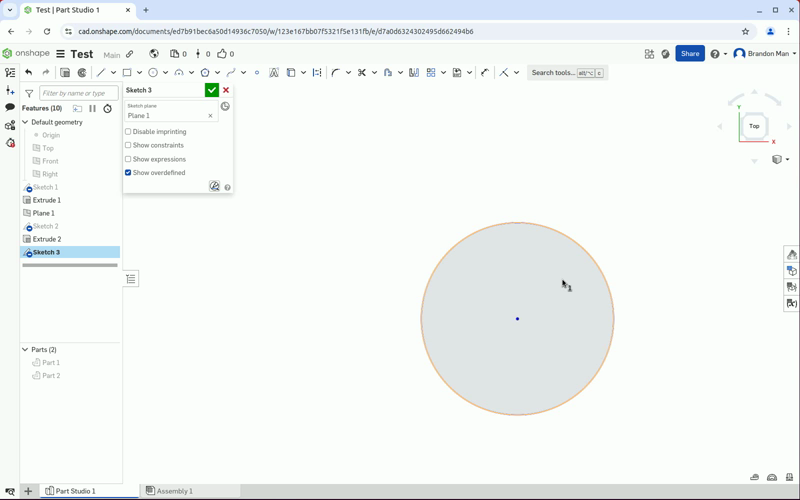
scroll(-6)
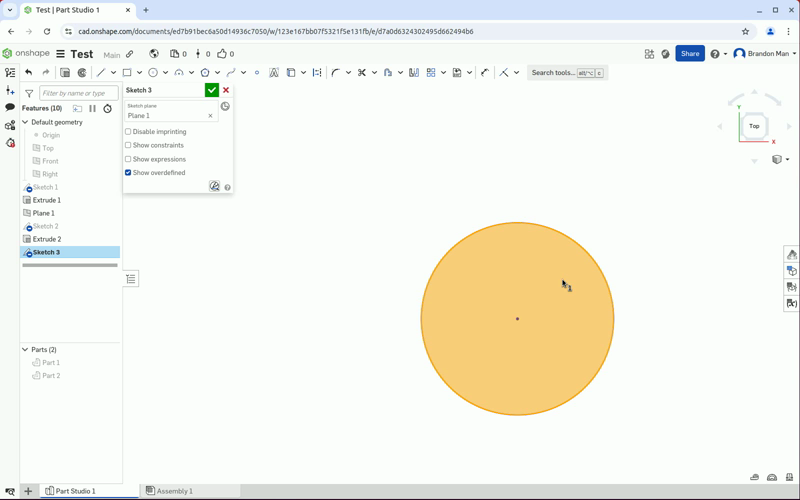
scroll(-6)
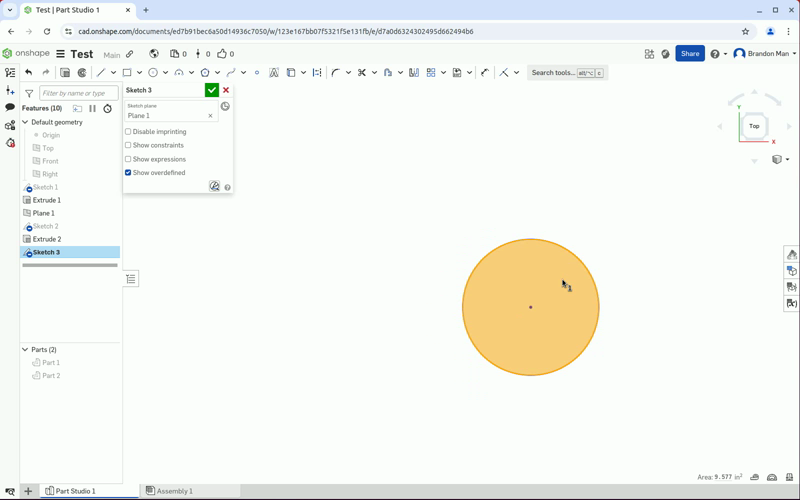
scroll(-6)
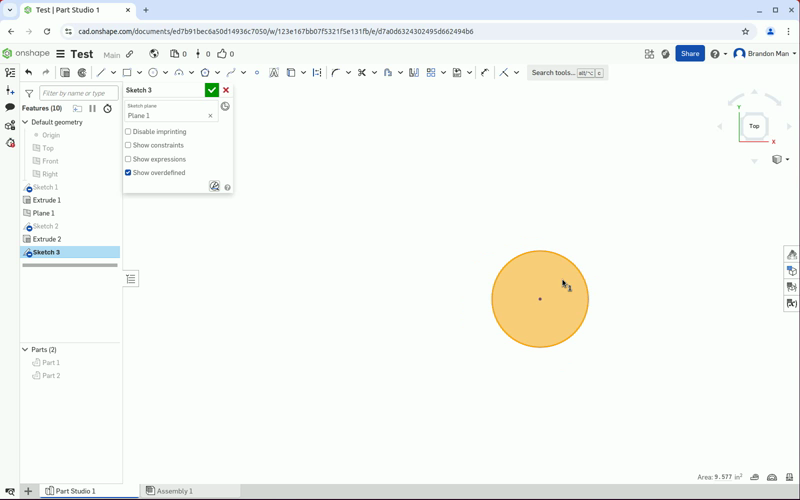
scroll(-6)
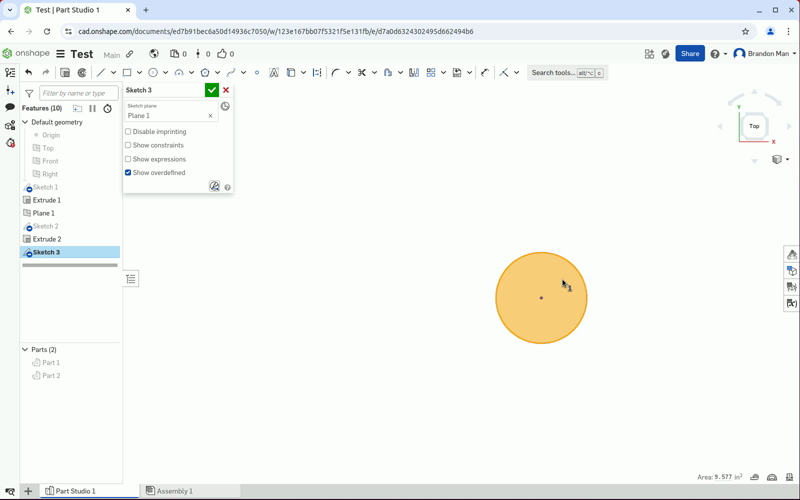
scroll(-6)
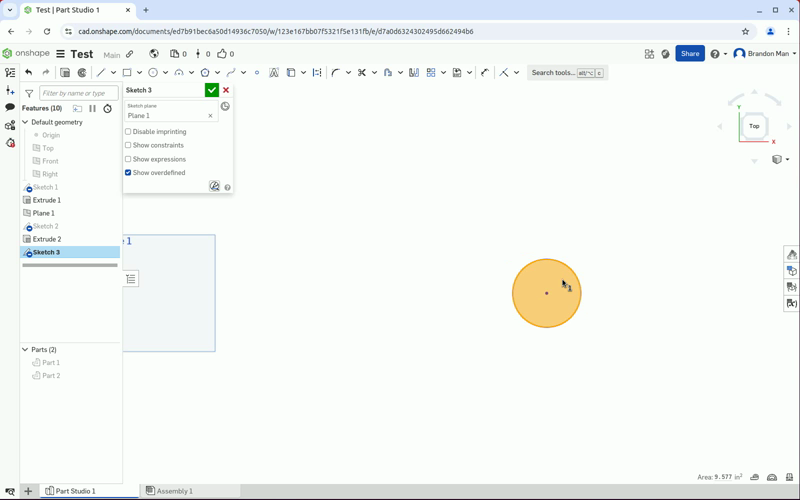
scroll(-6)
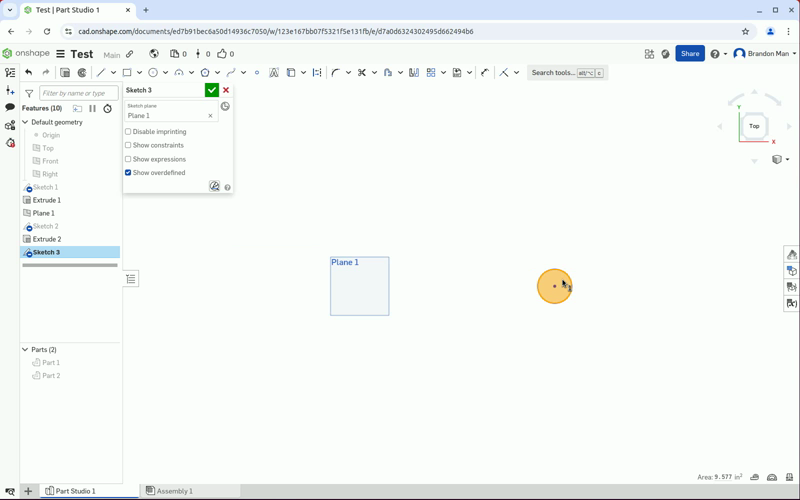
scroll(-6)
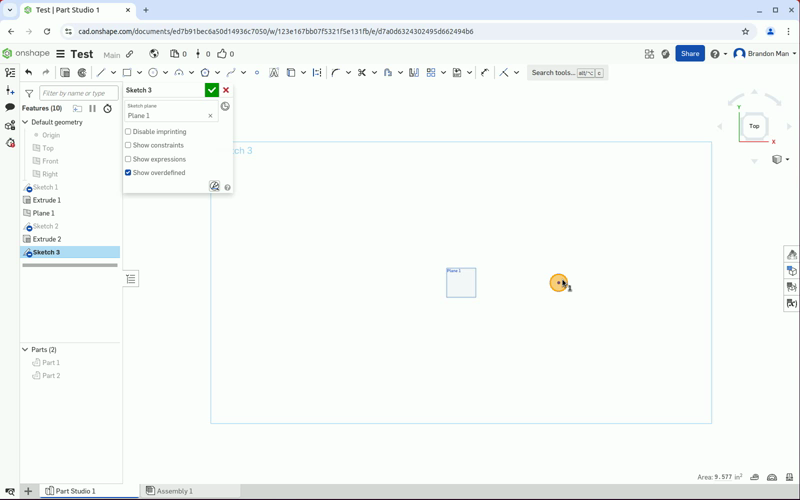
mouse_move(73, 352)
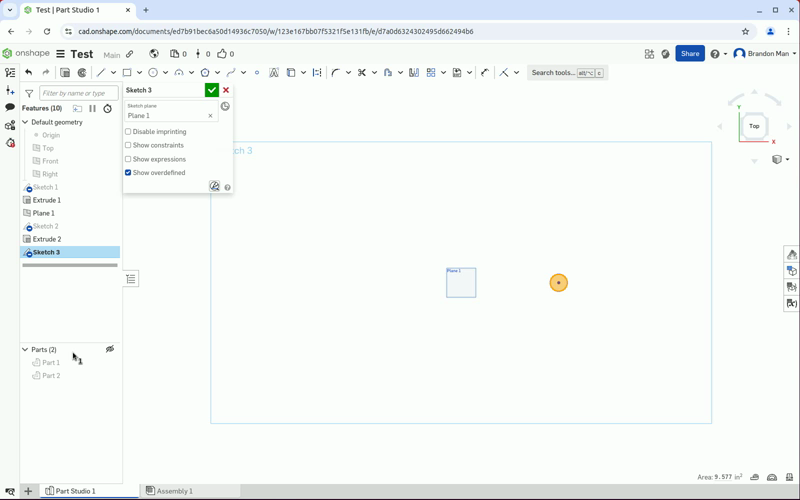
key(shift+y)
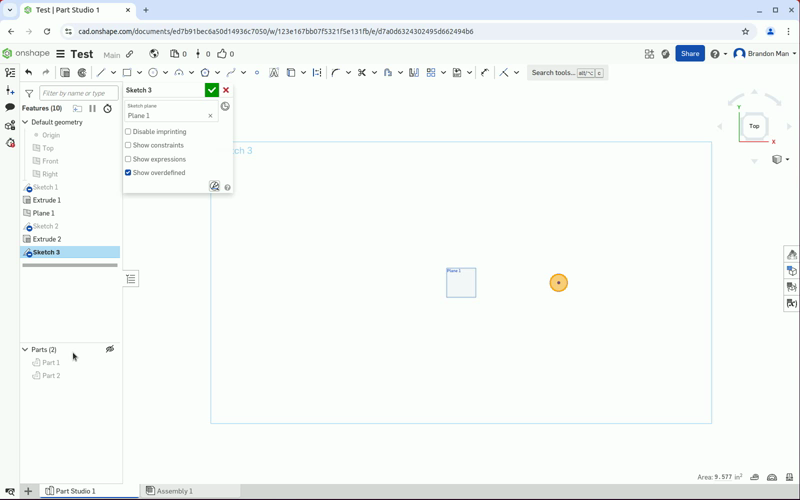
key(shift+e)
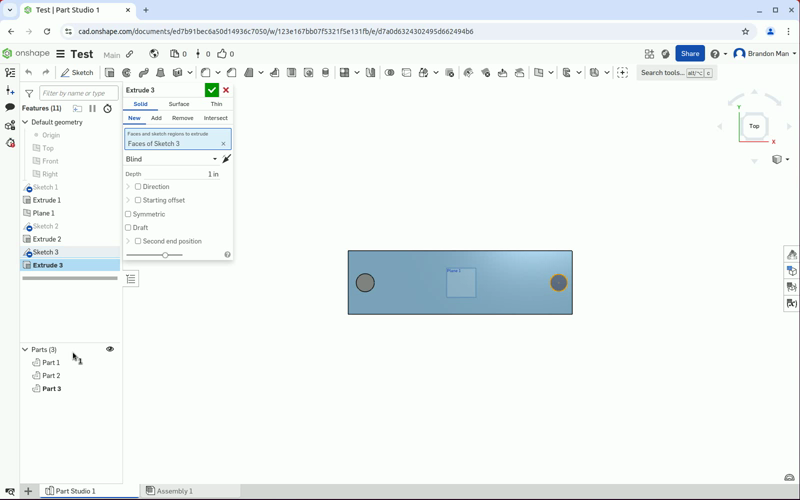
mouse_move(143, 106)
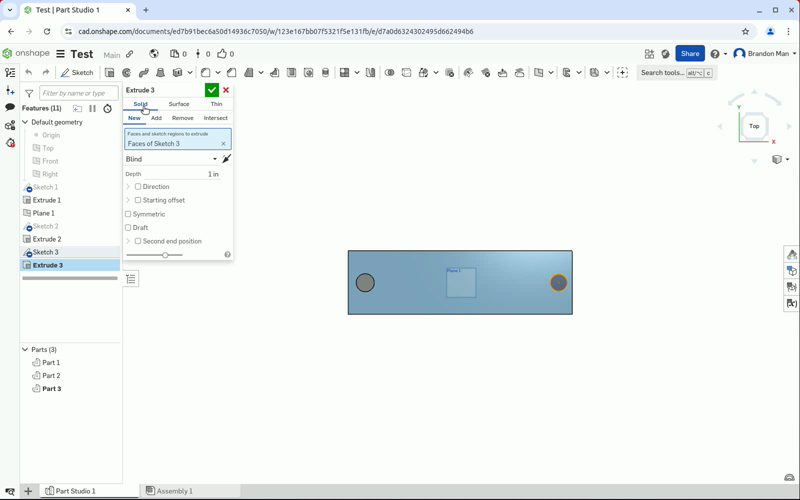
click(143, 106)
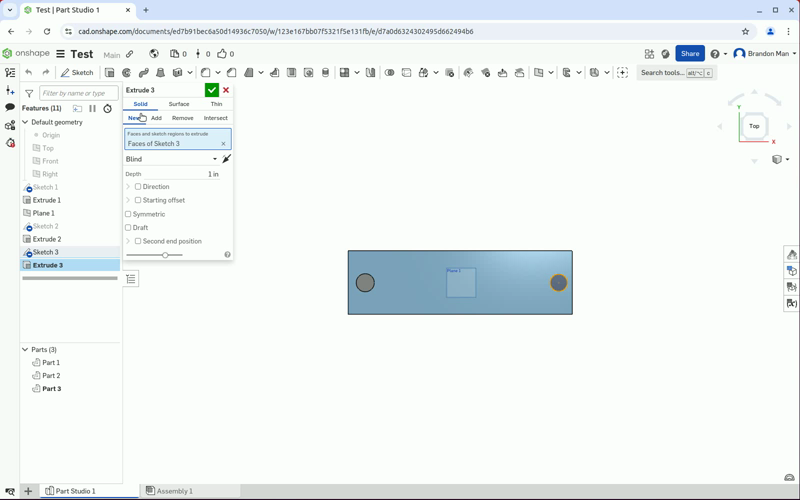
mouse_move(137, 120)
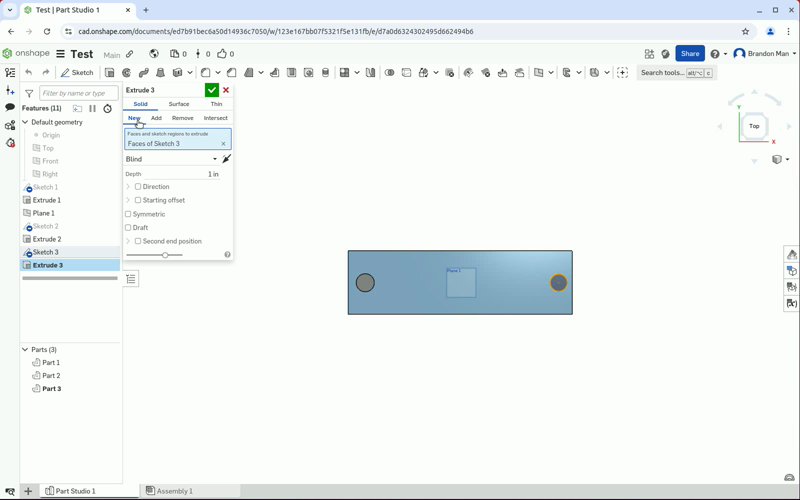
click(137, 120)
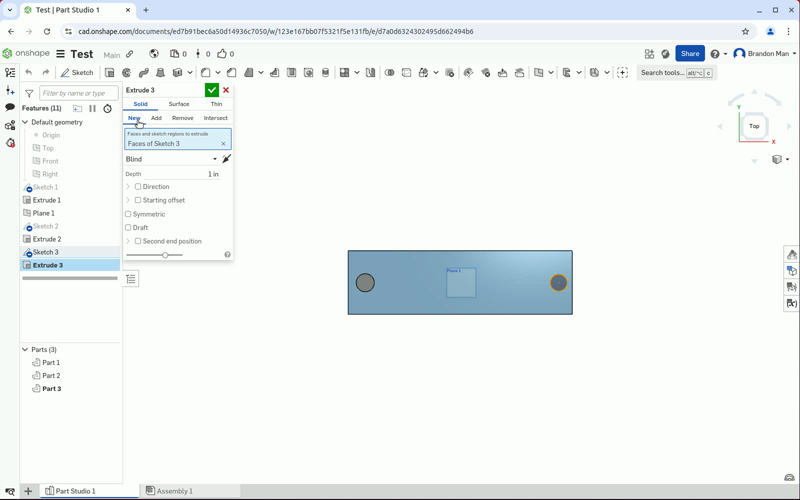
key(tab, 4)
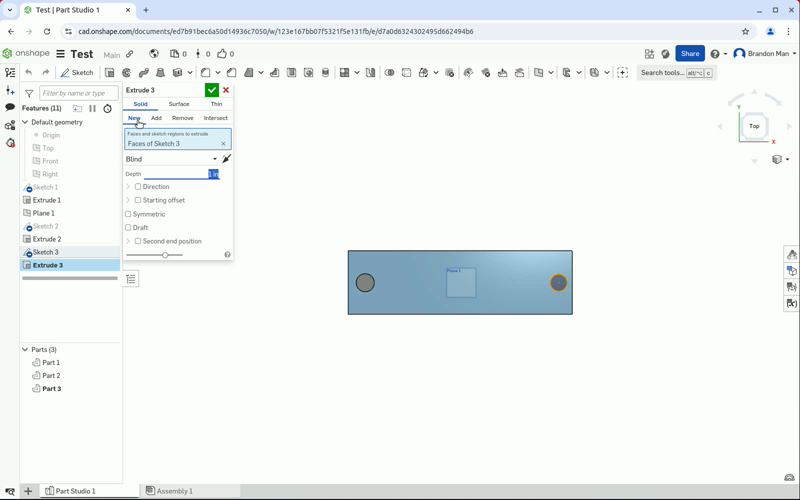
text(3.37)
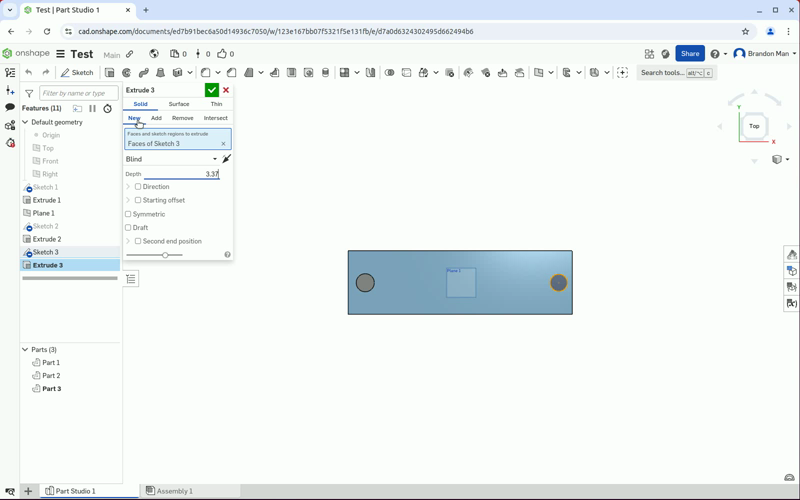
key(enter)
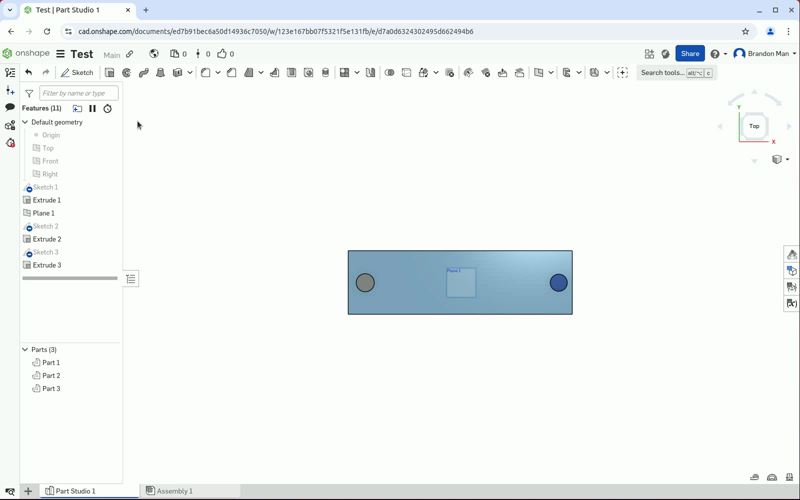
key(shift+h)
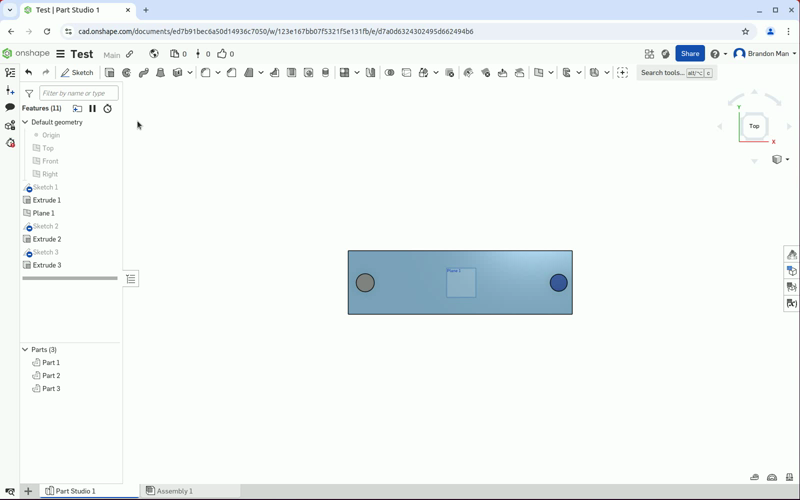
key(shift+h)
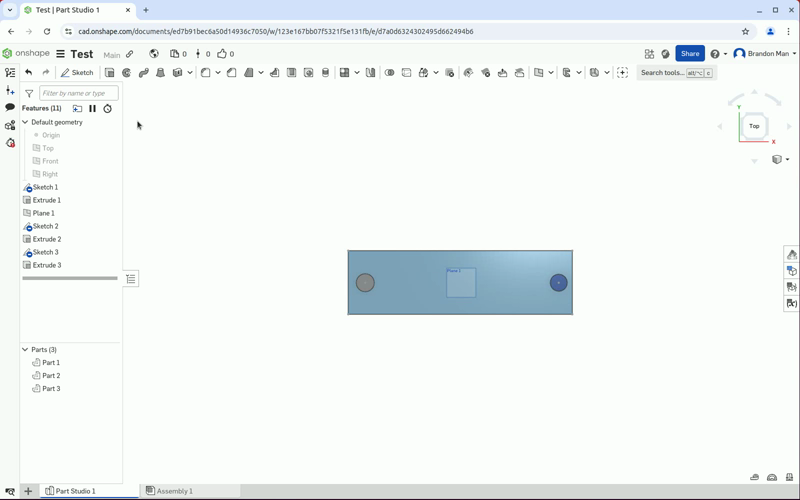
key(shift+7)
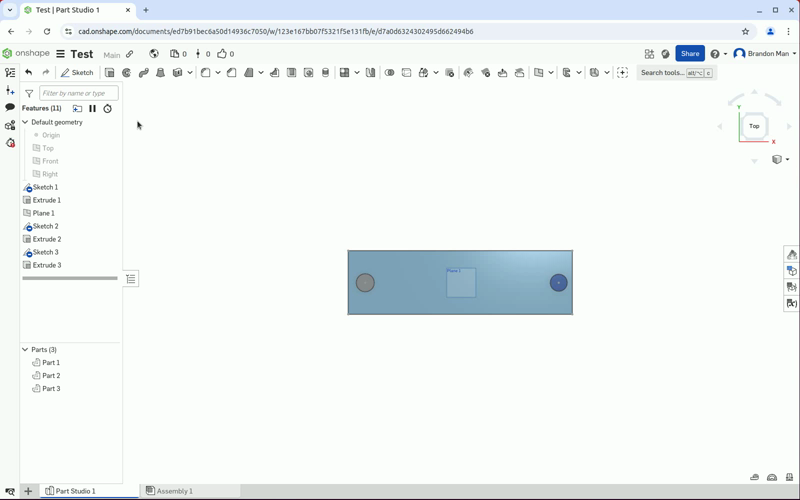
key(up, 3)
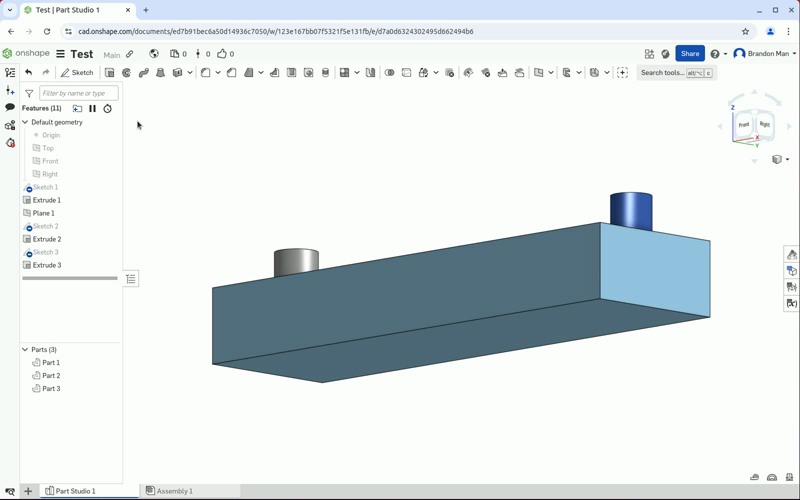
key(left, 3)
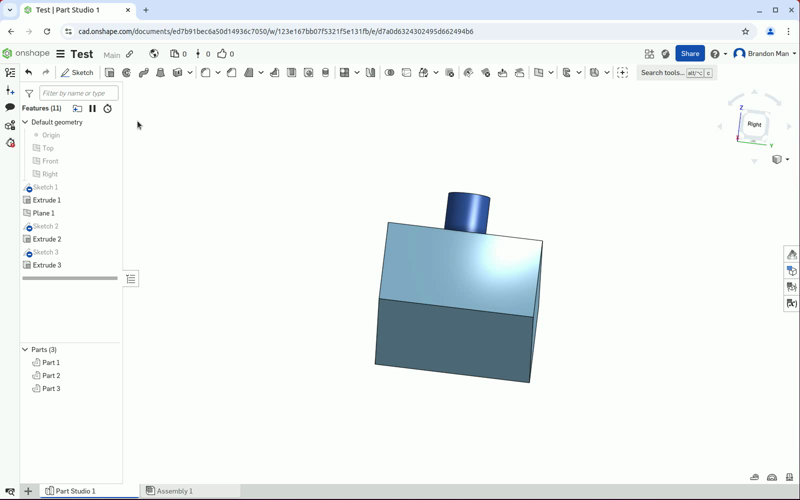
key(right, 3)
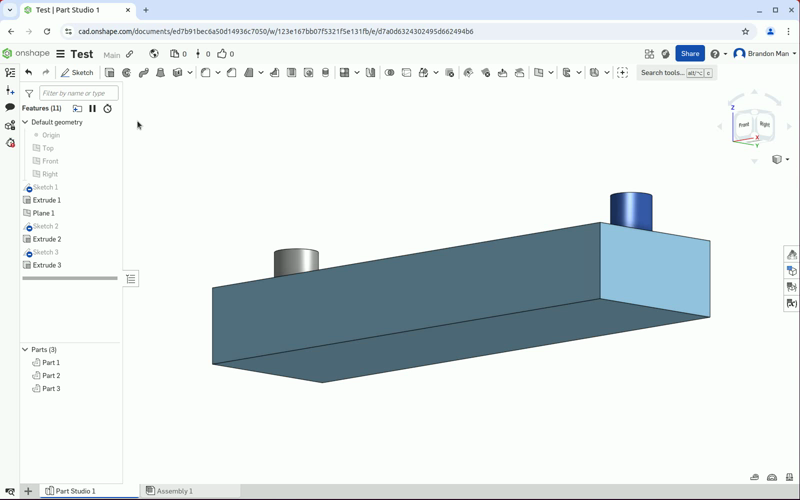
key(down, 3)
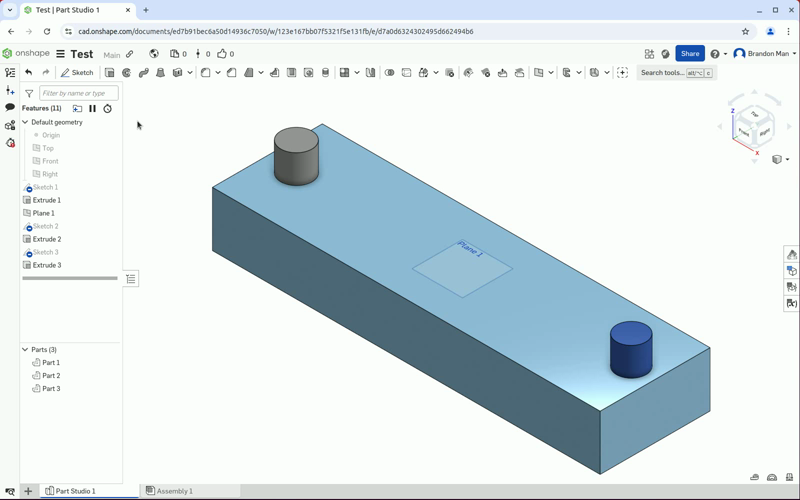
mouse_move(73, 189)
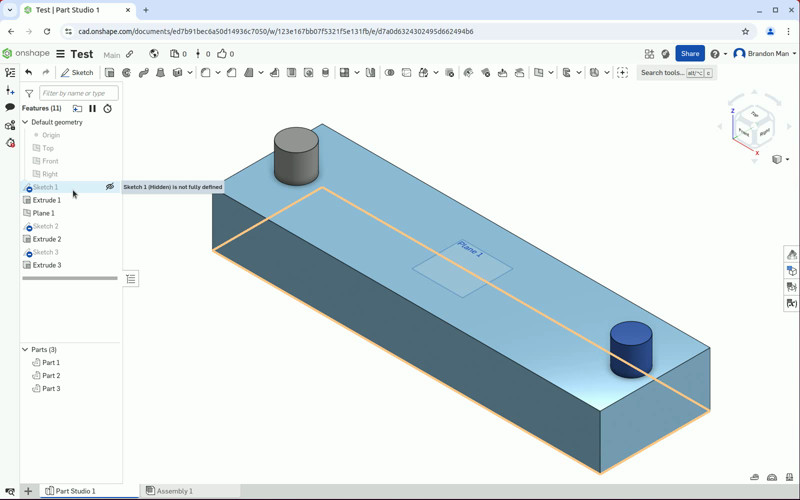
click(73, 189)